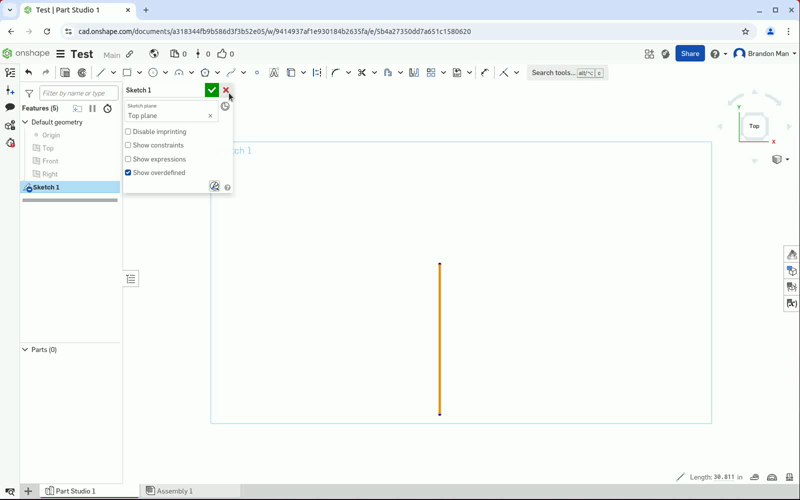
key(shift+h)
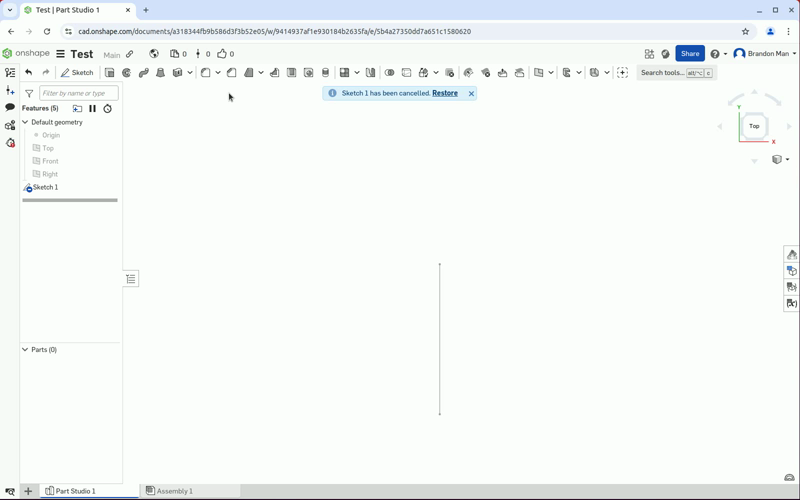
mouse_move(73, 352)
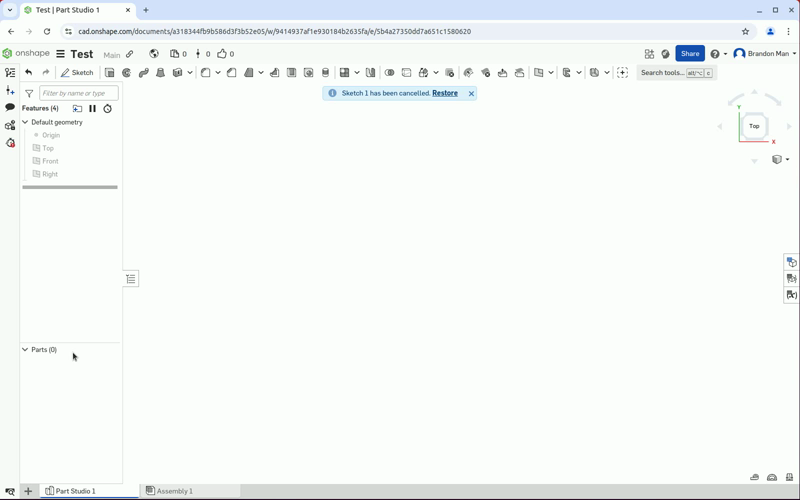
key(y)
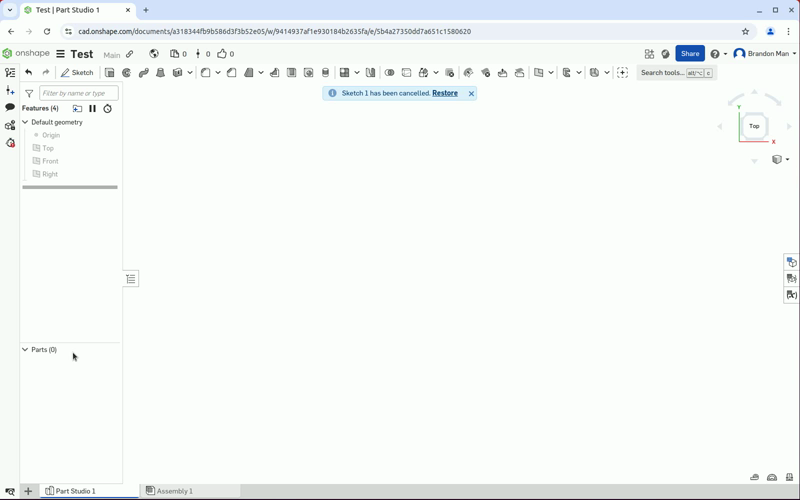
key(shift+p)
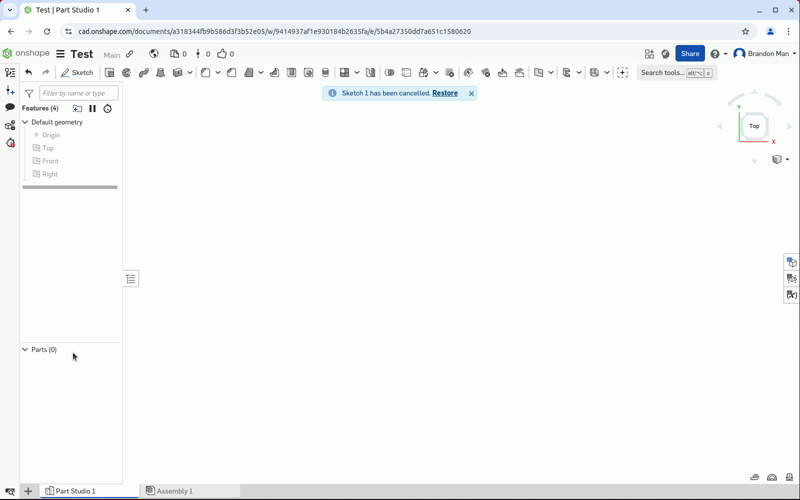
key(space)
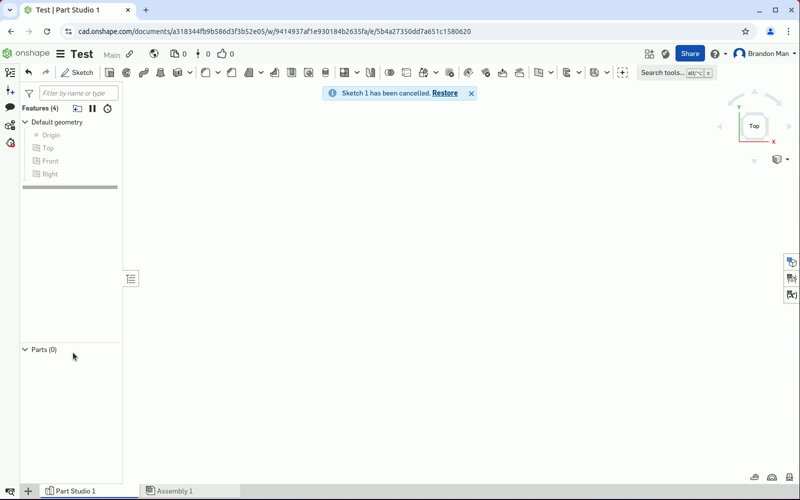
key_down(shift)
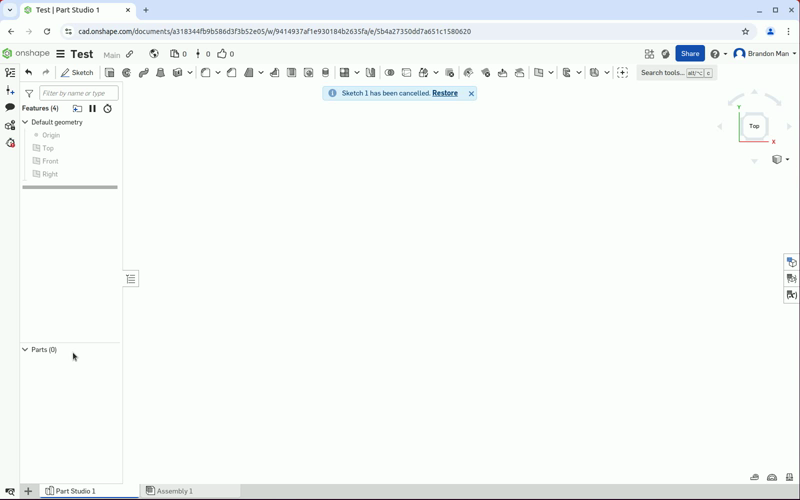
key(up)
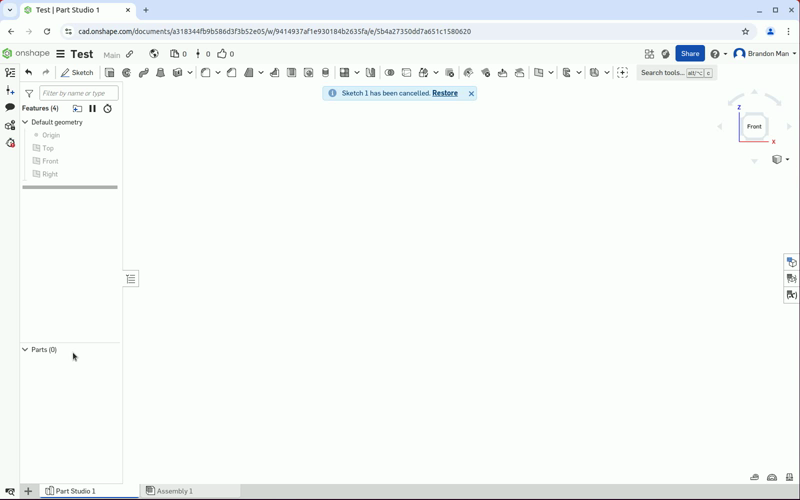
key_up(shift)
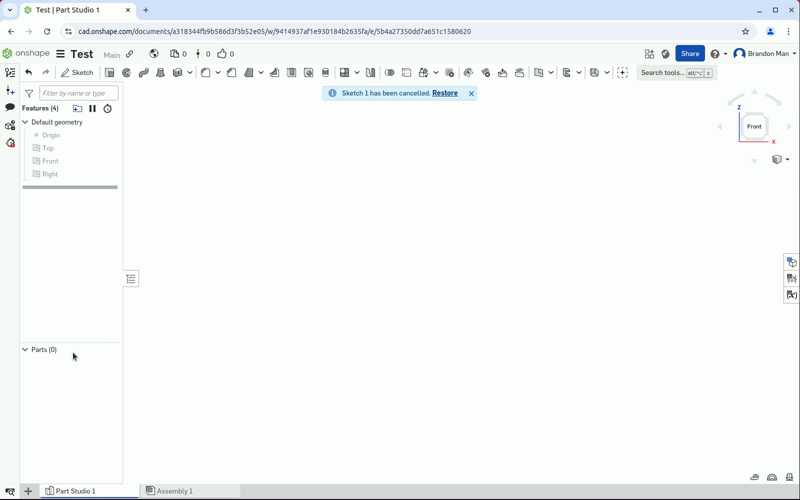
mouse_move(73, 352)
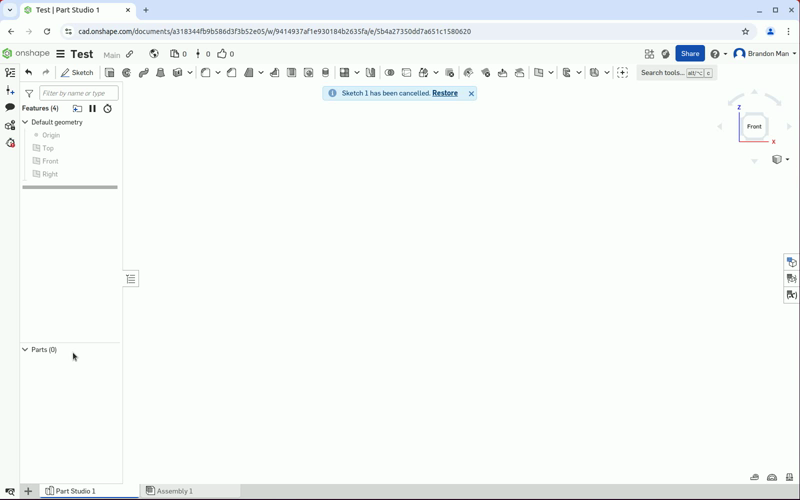
key(shift+y)
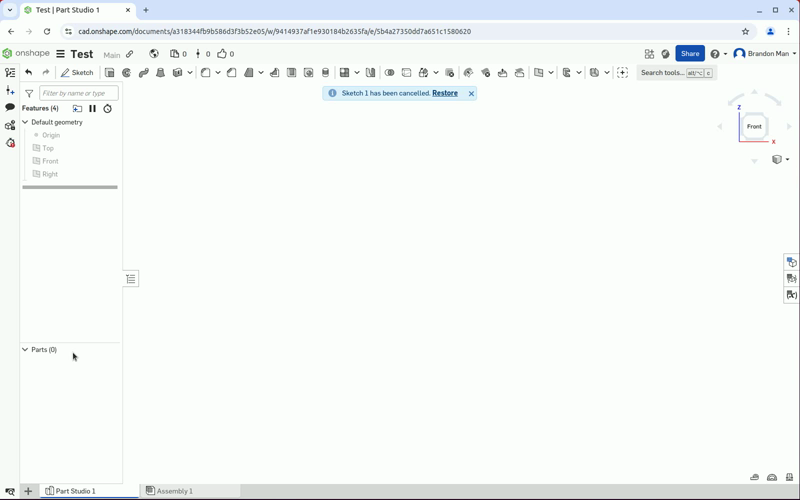
key(shift+s)
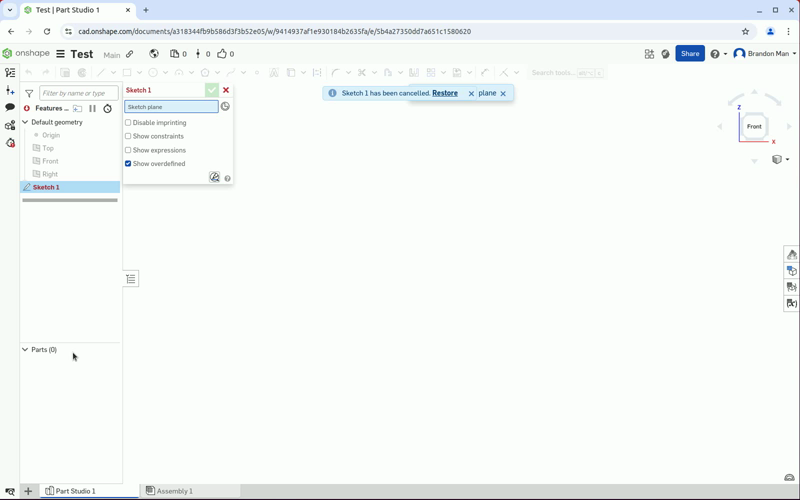
mouse_move(73, 163)
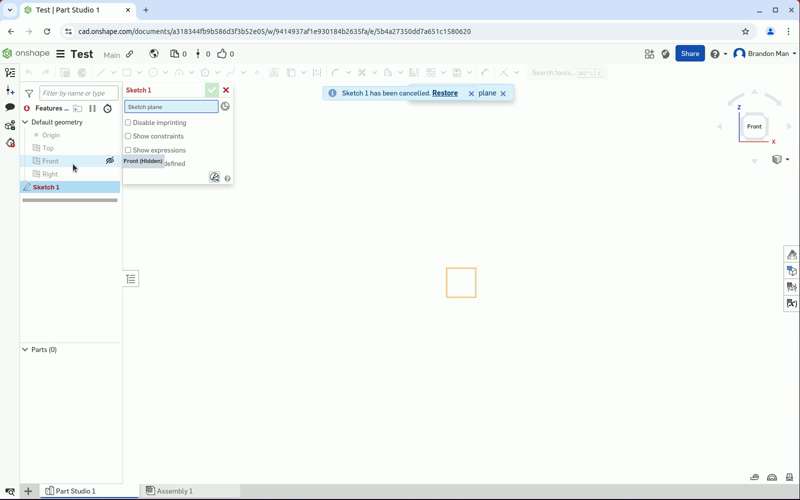
click(73, 163)
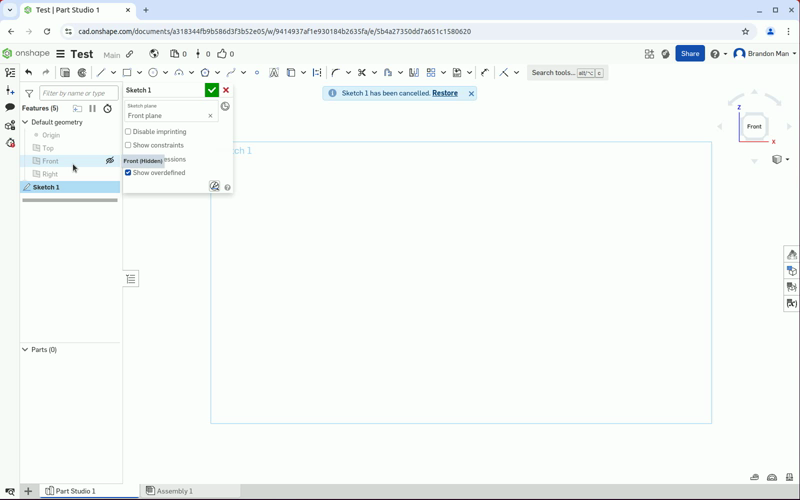
mouse_move(73, 352)
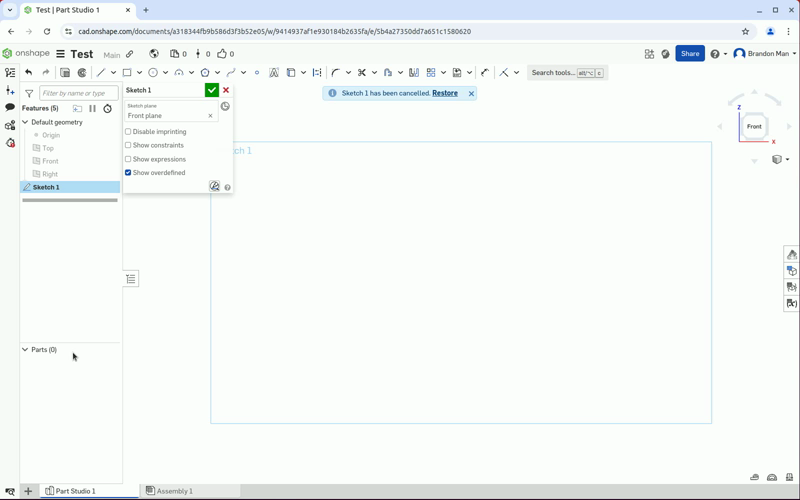
key(y)
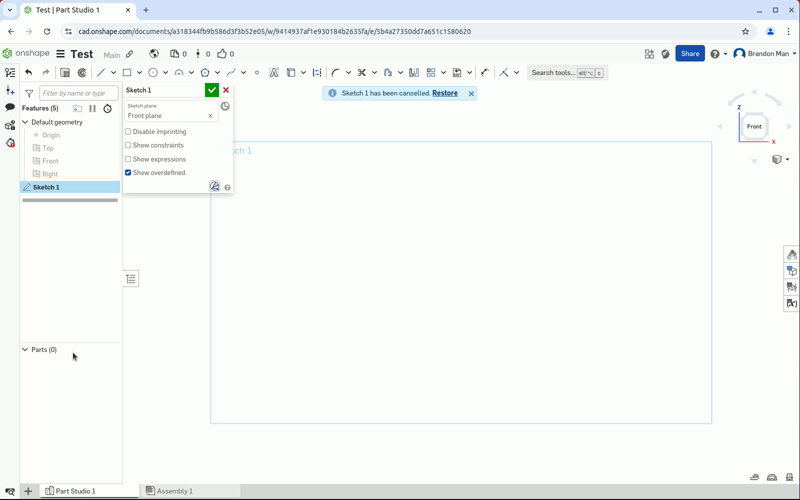
key(l)
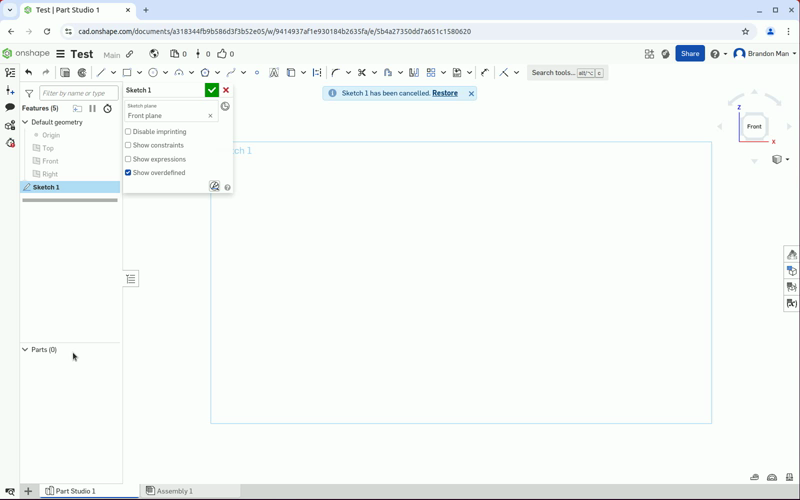
key_down(shift)
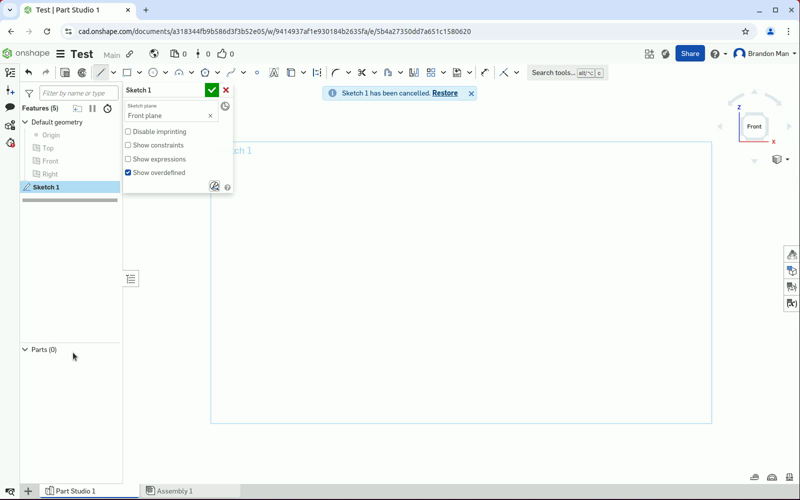
mouse_move(353, 325)
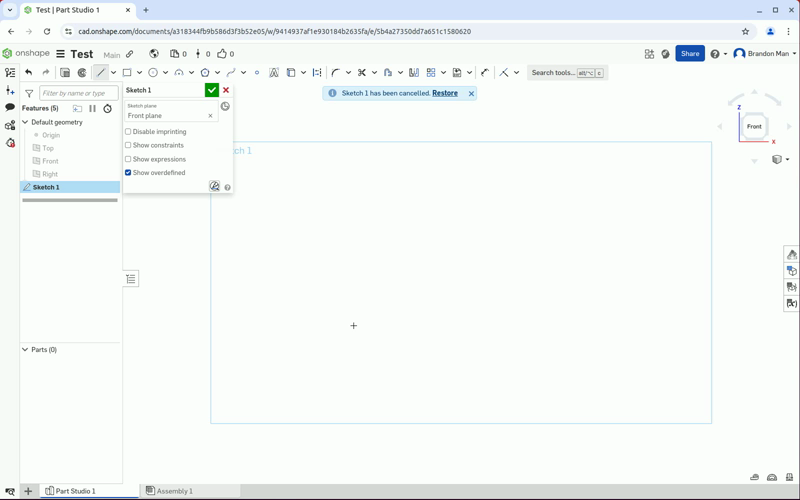
click(353, 325)
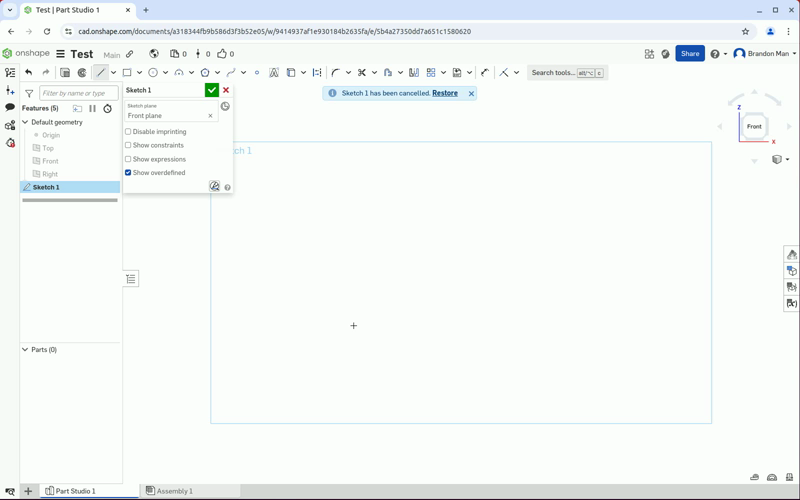
key_up(shift)
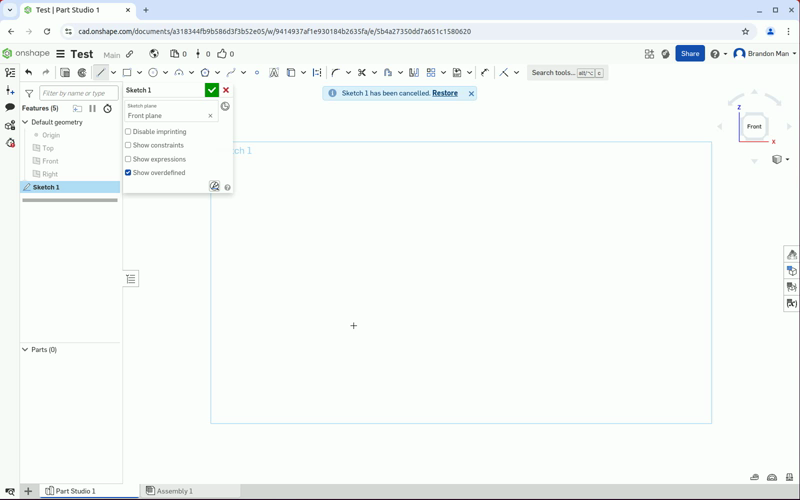
key_down(shift)
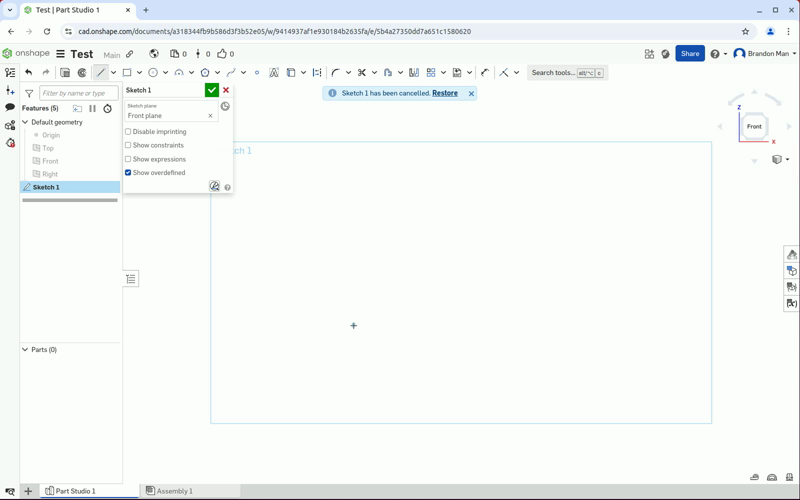
mouse_move(572, 325)
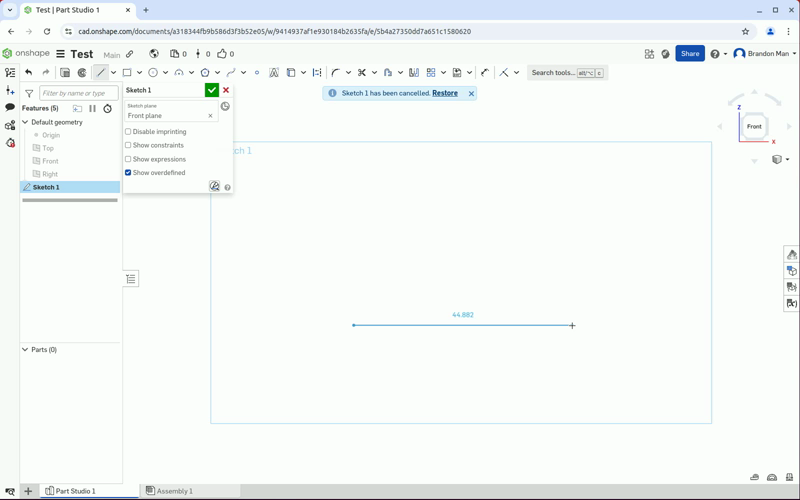
click(572, 325)
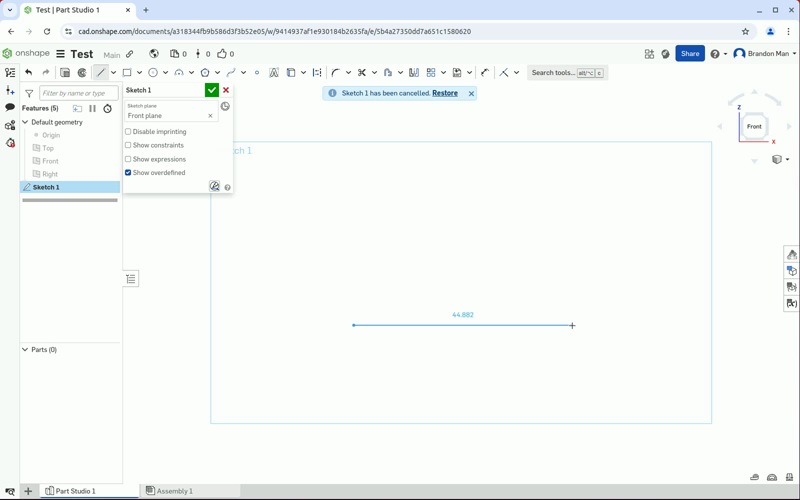
key_up(shift)
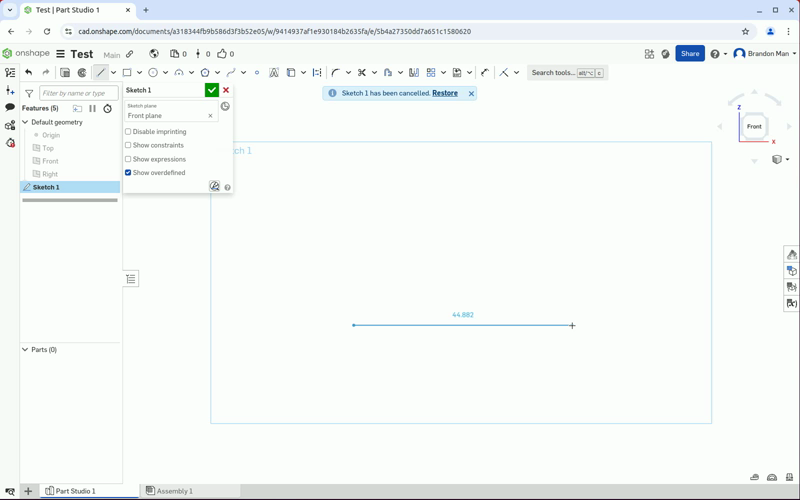
key_down(shift)
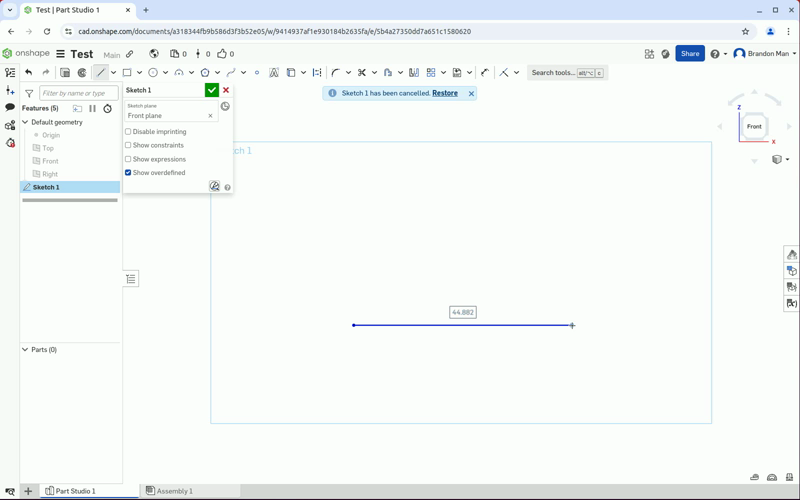
mouse_move(572, 242)
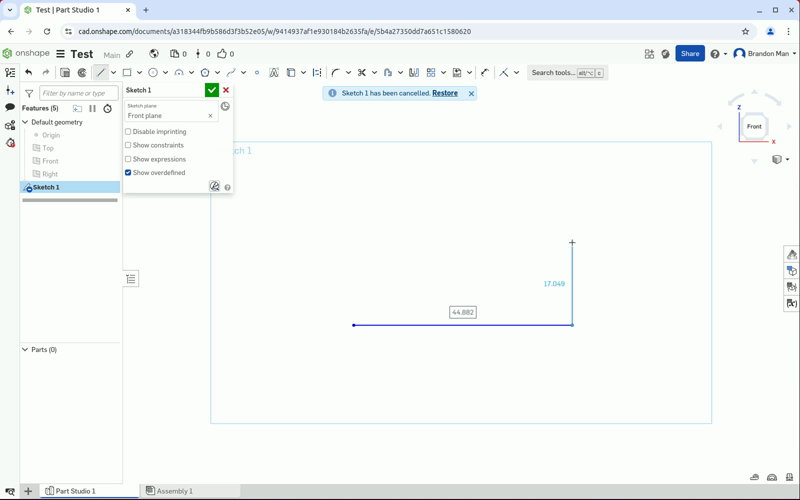
click(572, 242)
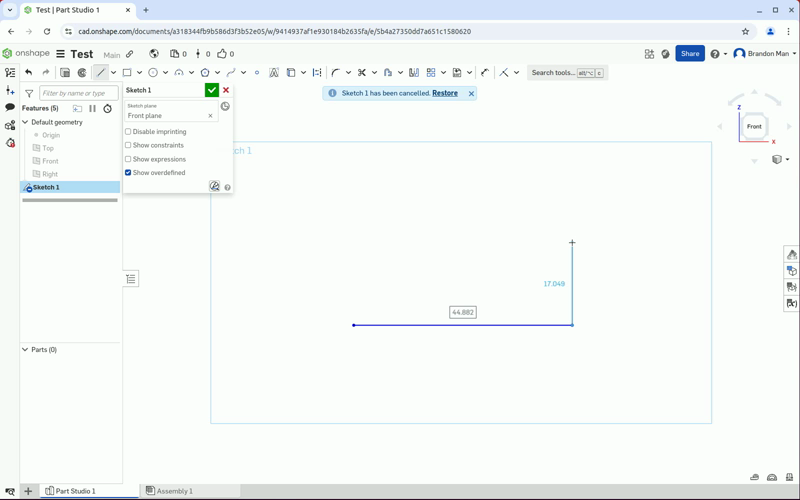
key_up(shift)
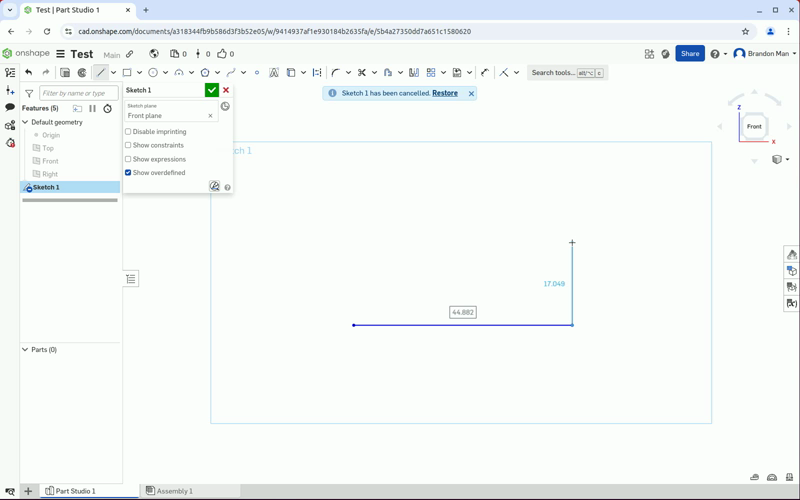
key_down(shift)
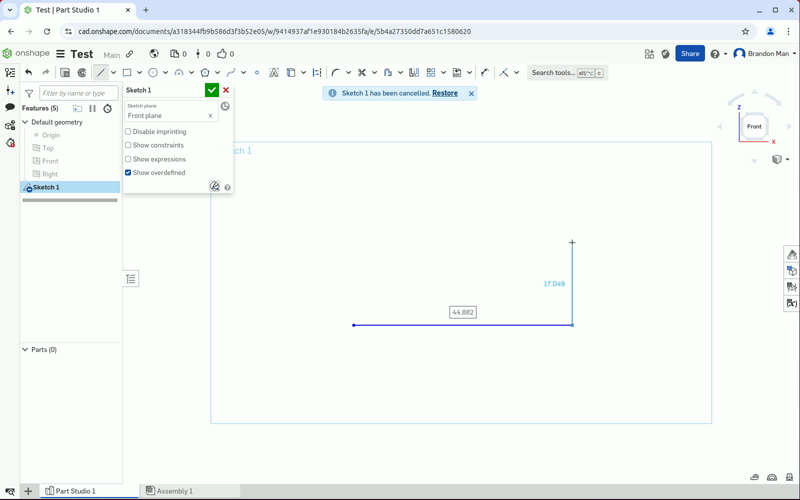
mouse_move(353, 242)
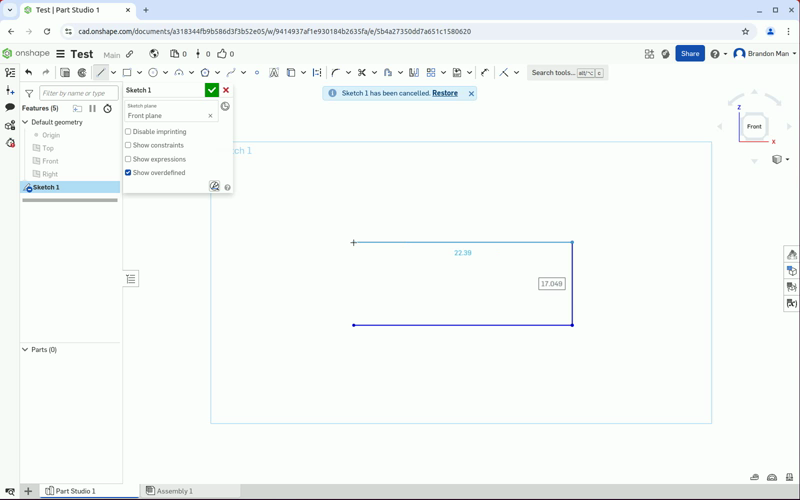
click(353, 242)
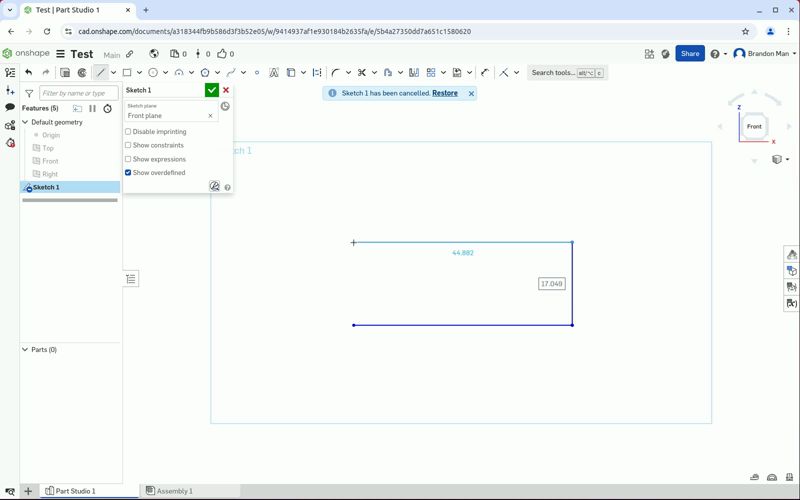
key_up(shift)
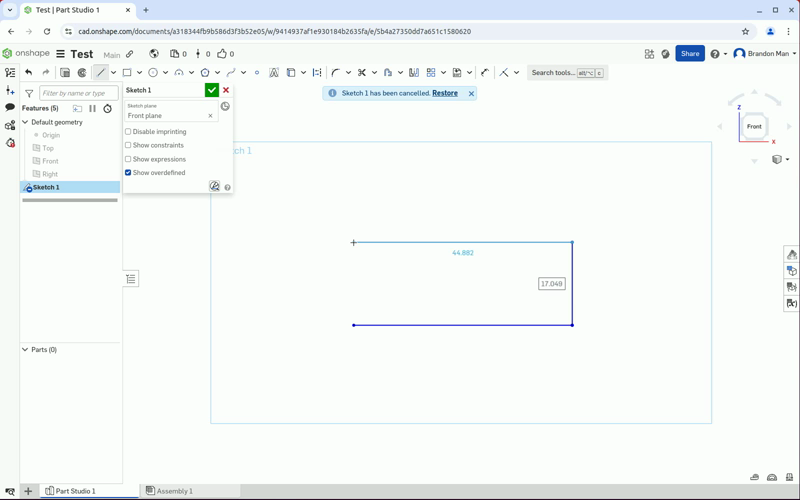
key_down(shift)
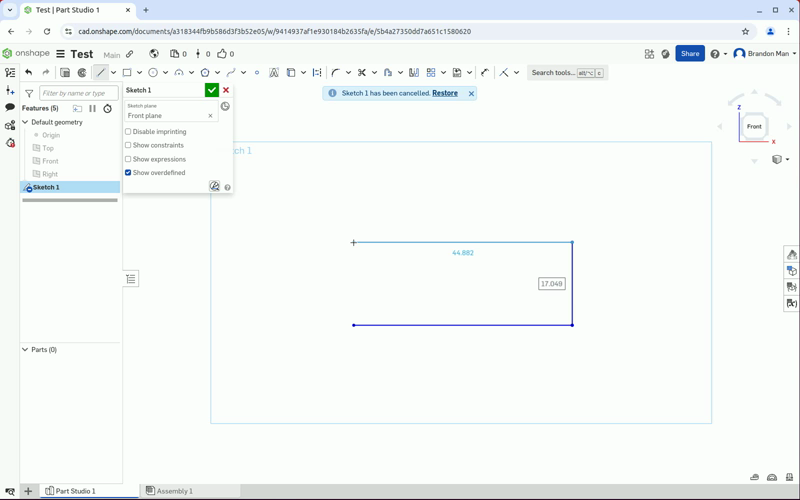
mouse_move(353, 325)
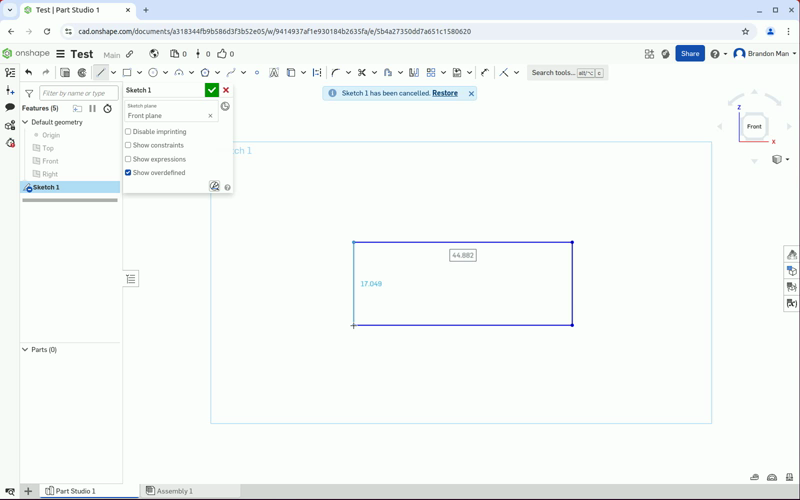
key_up(shift)
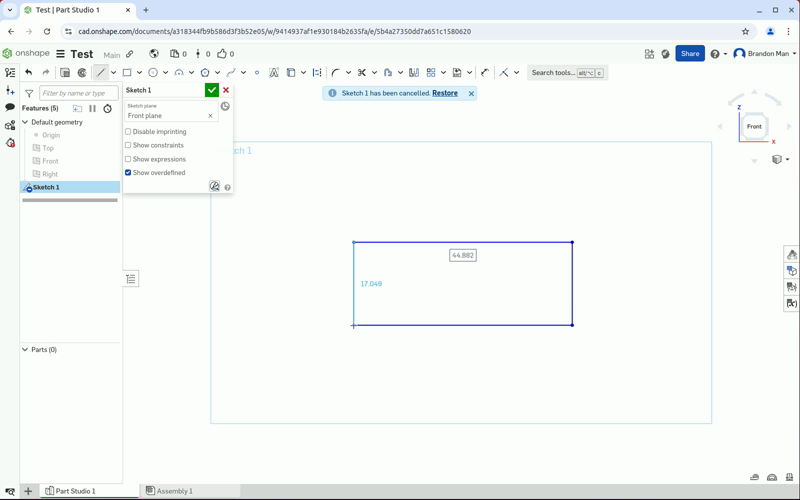
click(353, 325)
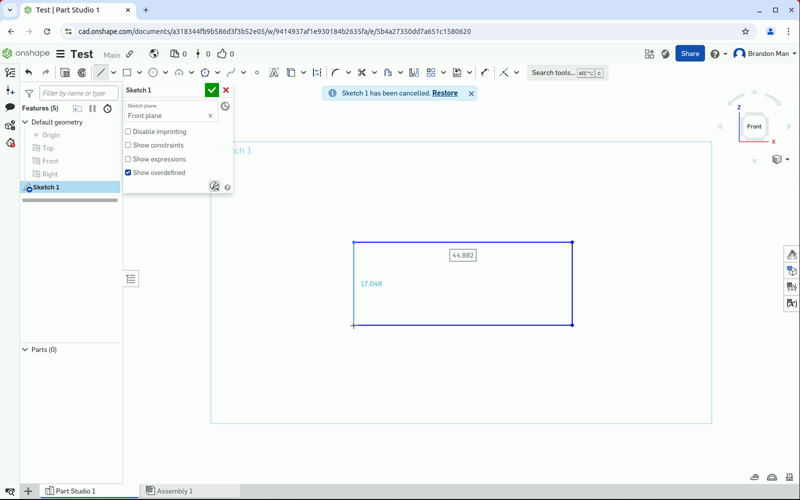
key(esc)
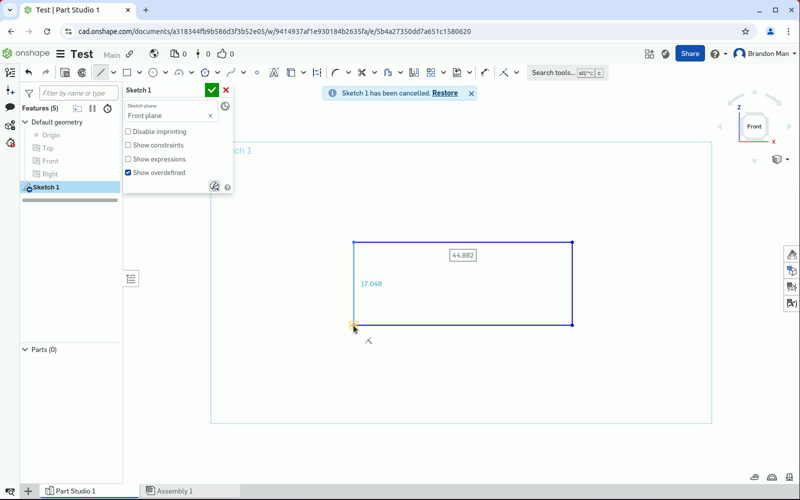
mouse_move(469, 265)
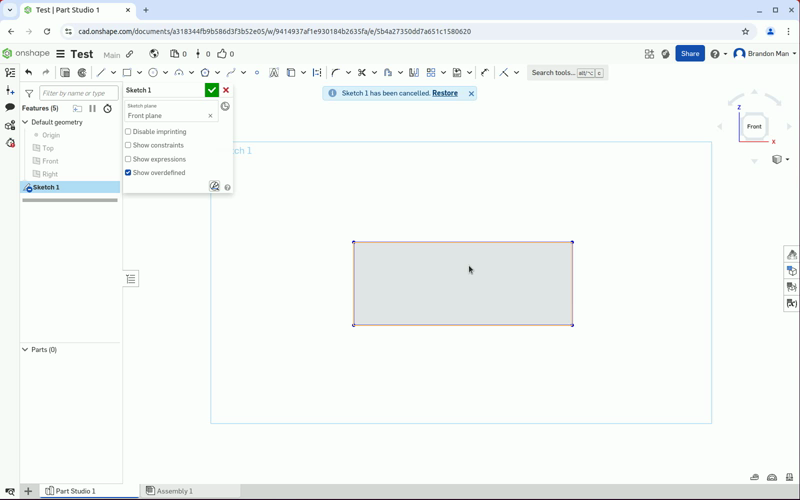
click(469, 265)
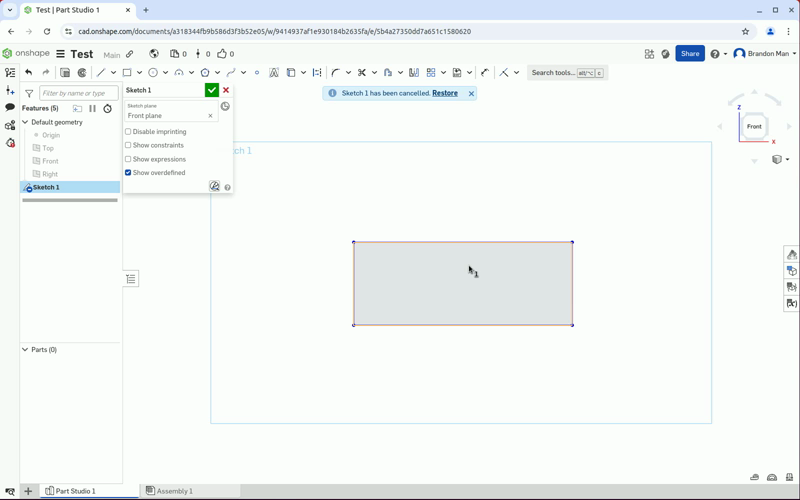
mouse_move(73, 352)
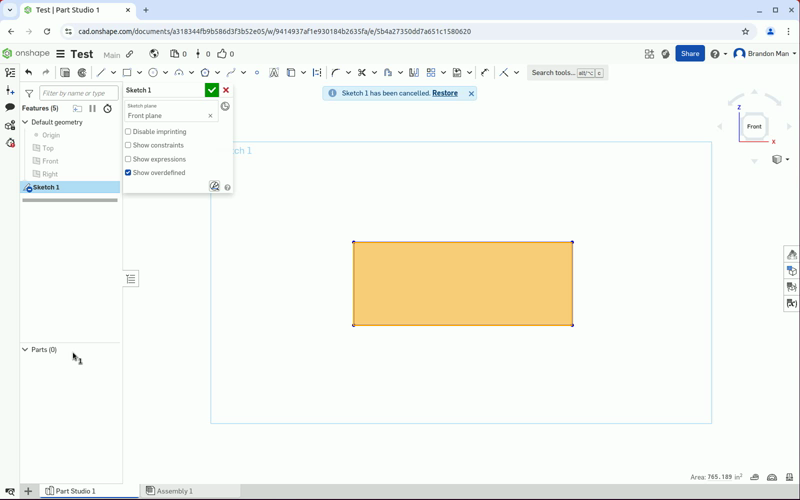
key(shift+y)
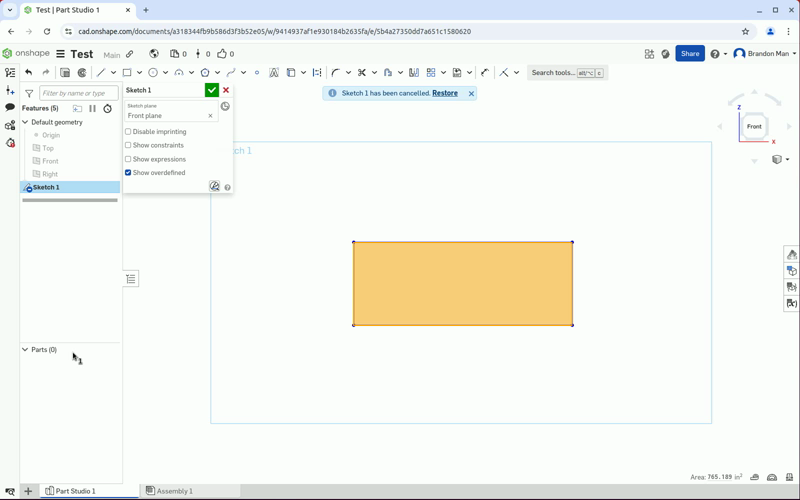
key(shift+e)
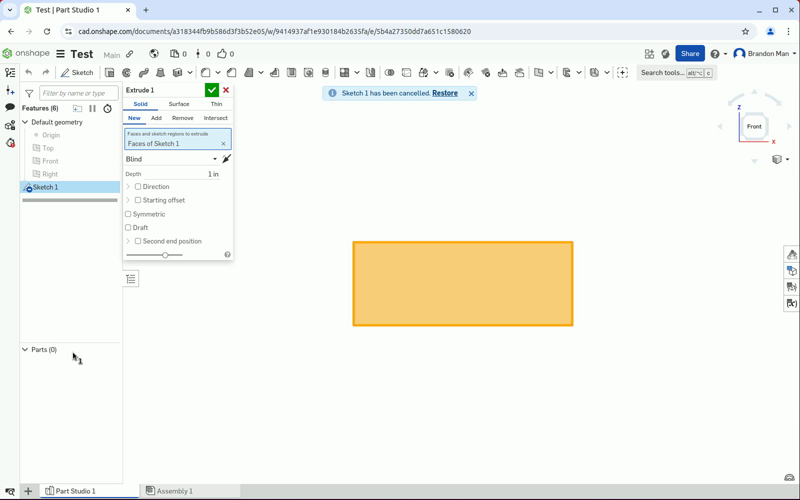
mouse_move(143, 106)
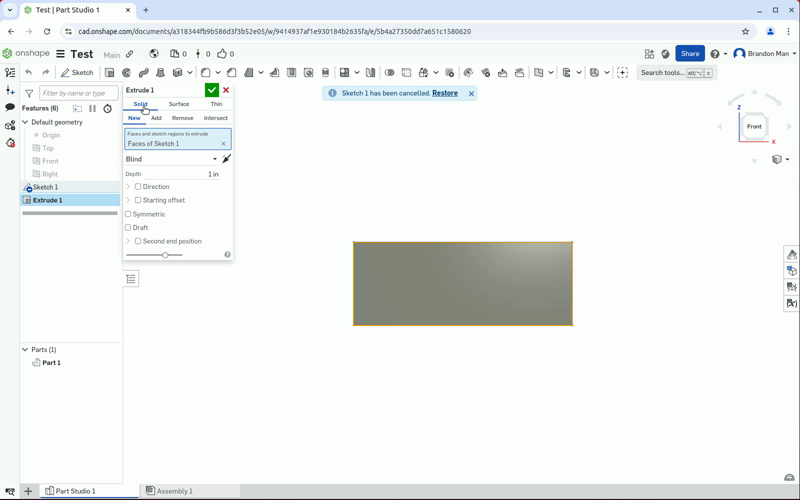
click(143, 106)
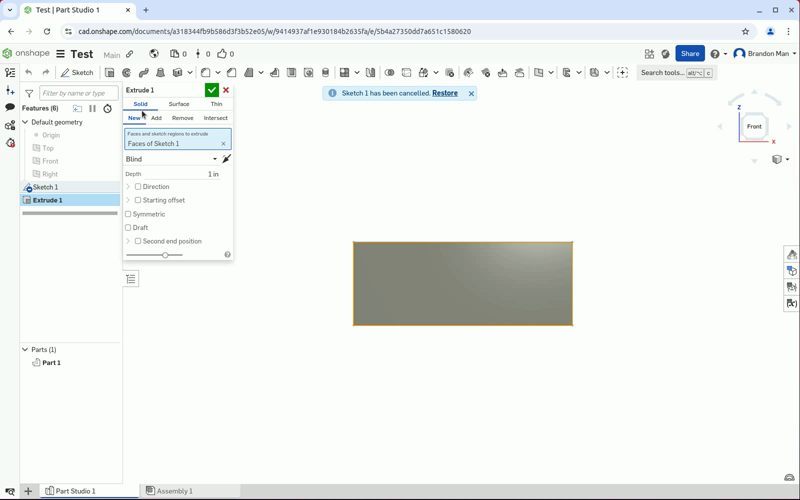
mouse_move(137, 120)
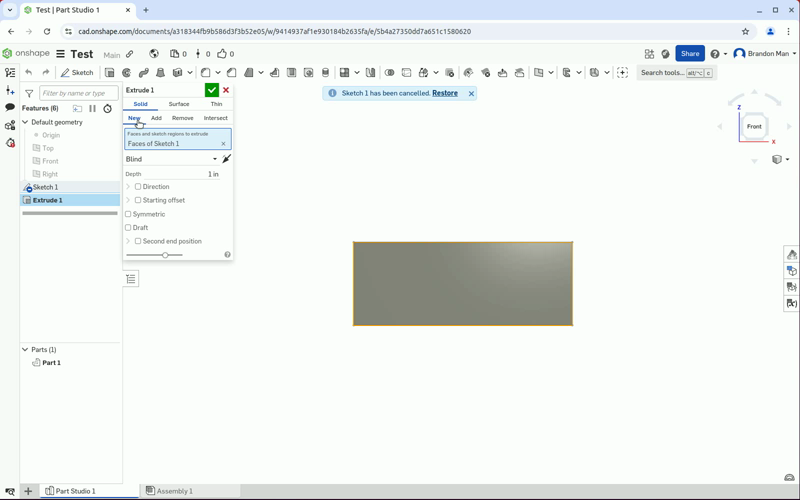
click(137, 120)
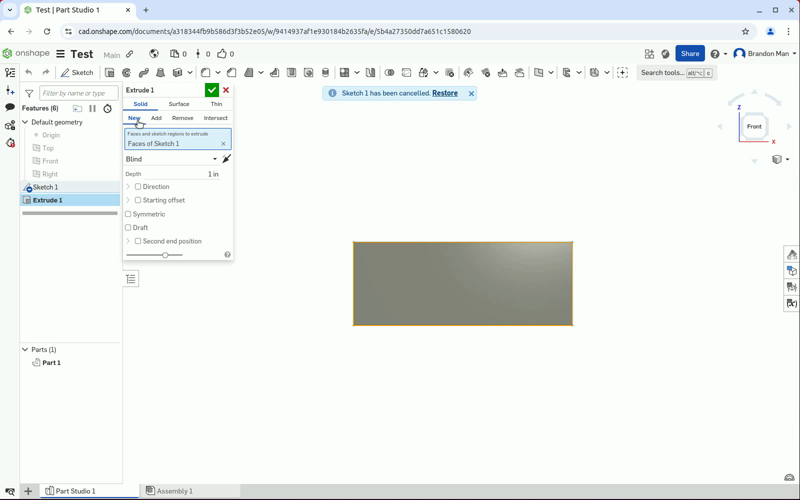
key(tab, 4)
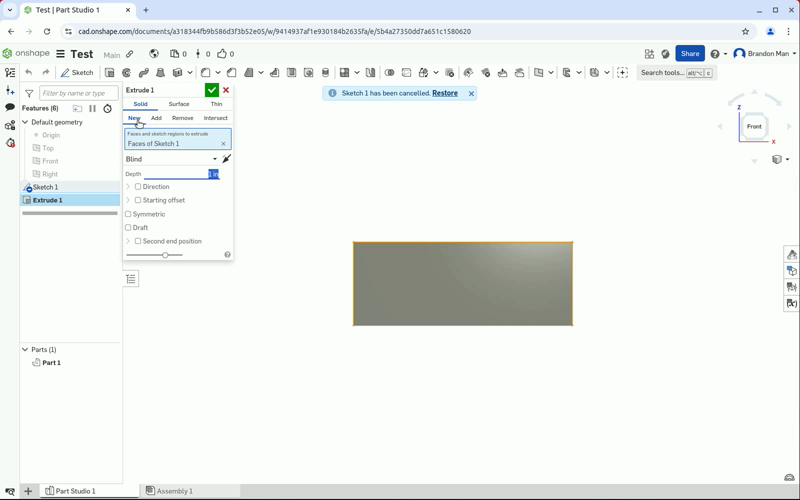
text(0.241)
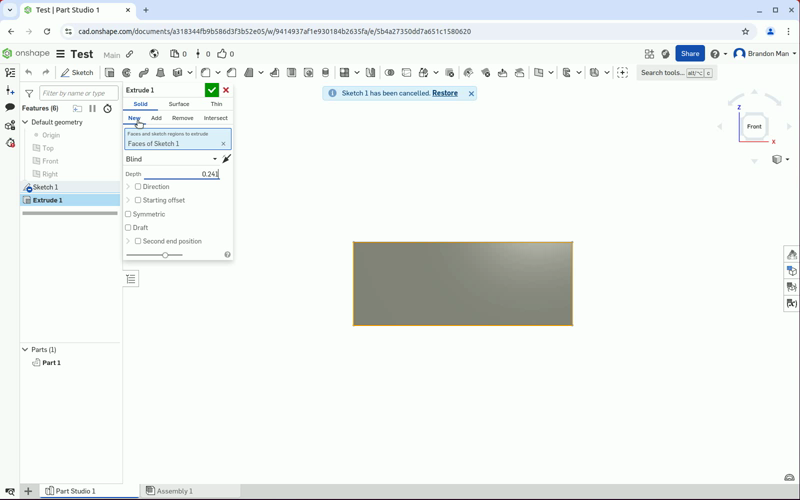
key(enter)
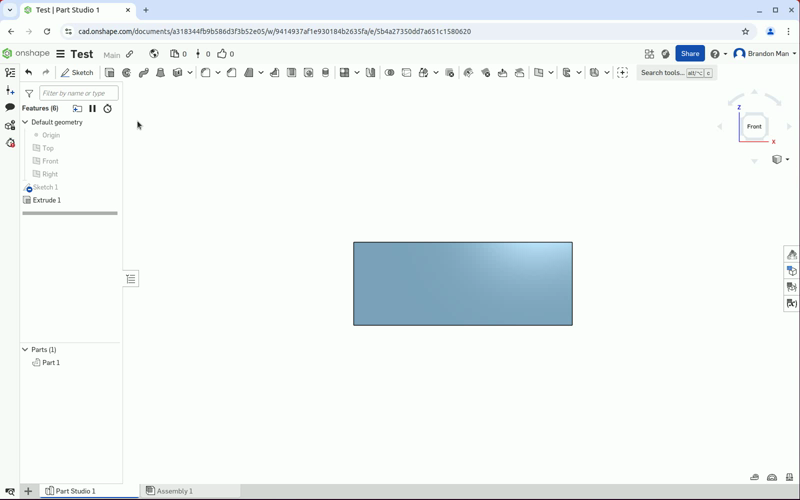
key(shift+h)
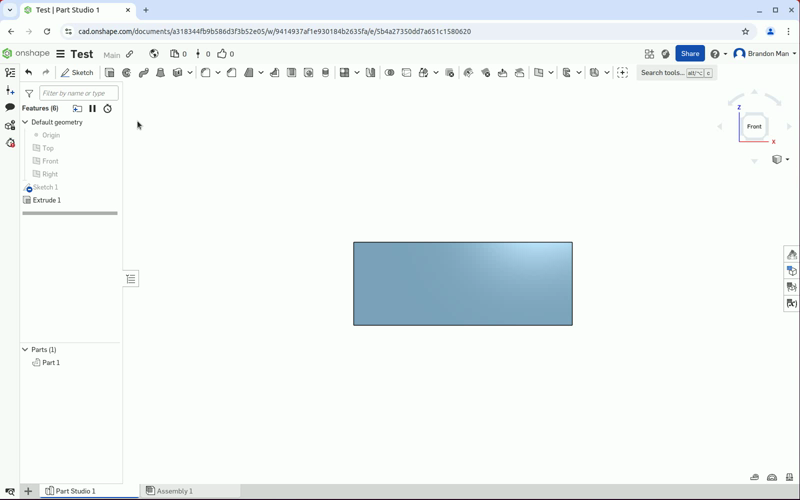
key(shift+h)
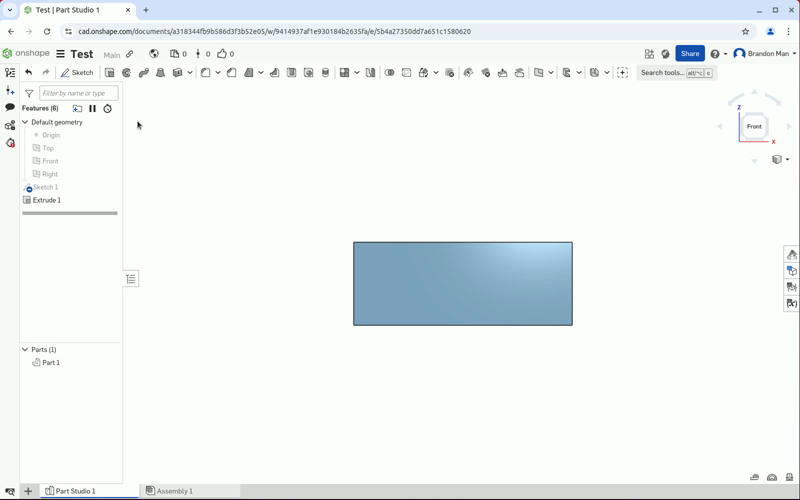
mouse_move(73, 189)
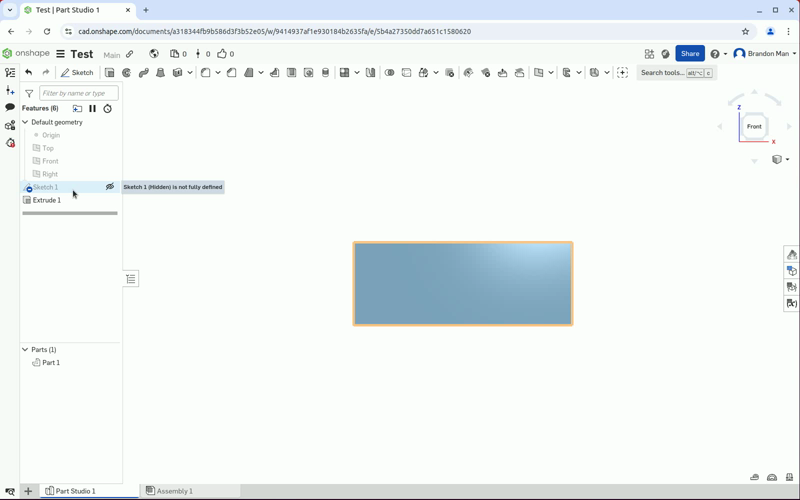
click(73, 189)
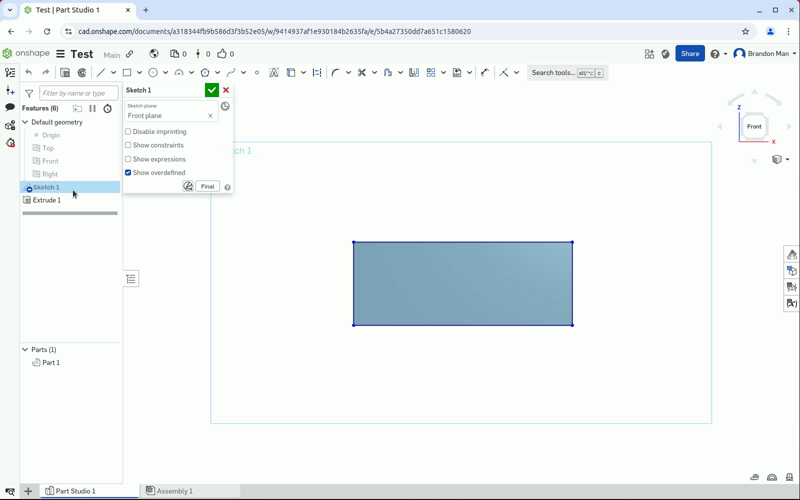
mouse_move(229, 92)
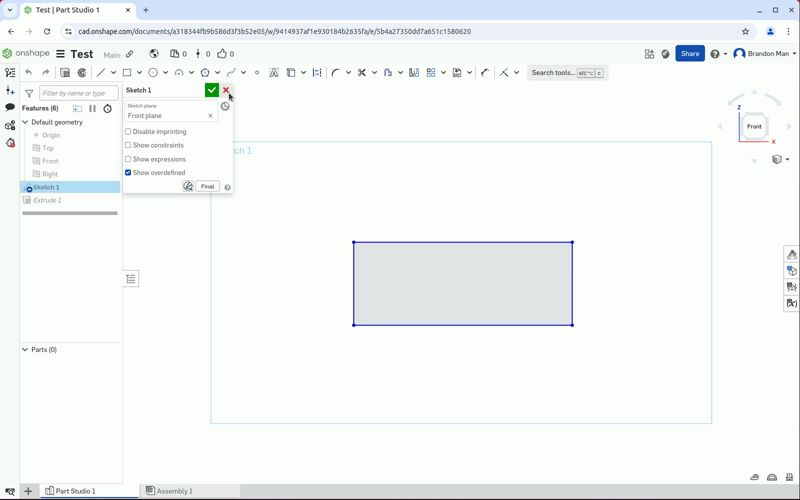
click(229, 92)
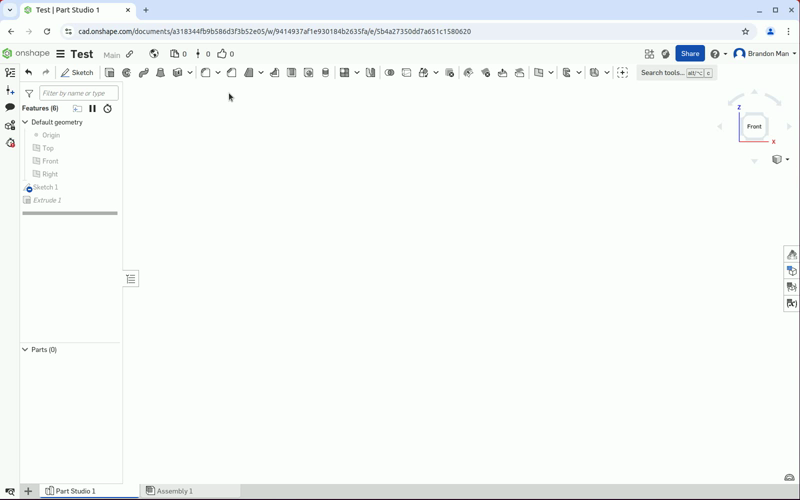
mouse_move(541, 75)
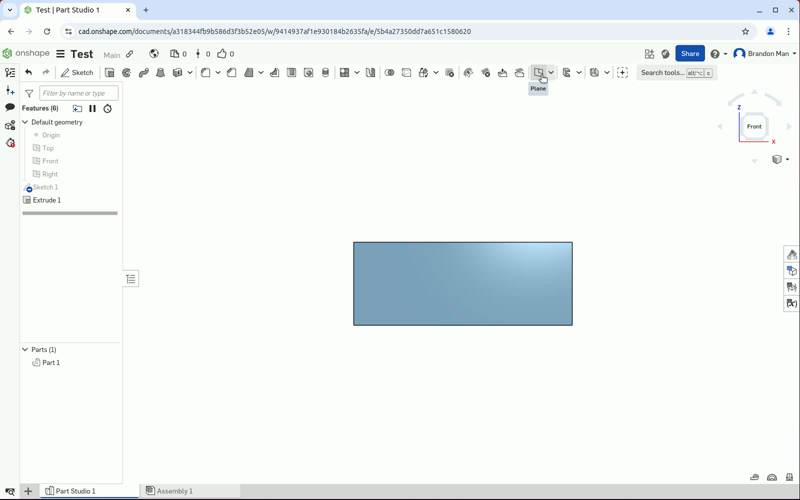
click(541, 75)
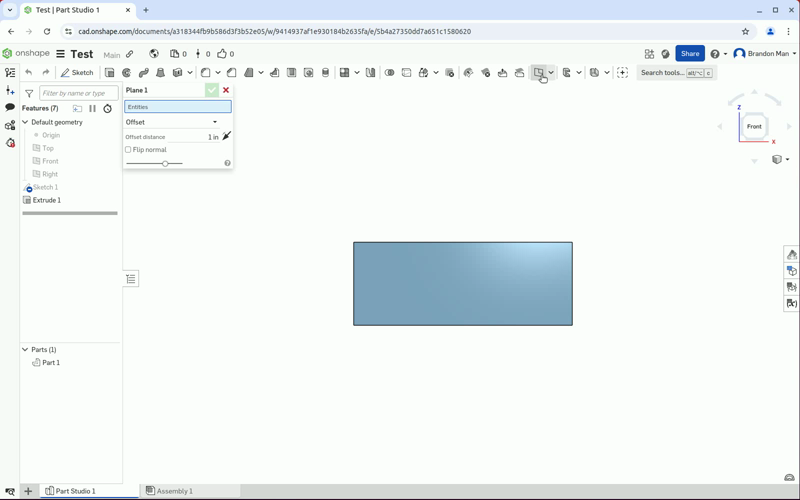
mouse_move(73, 163)
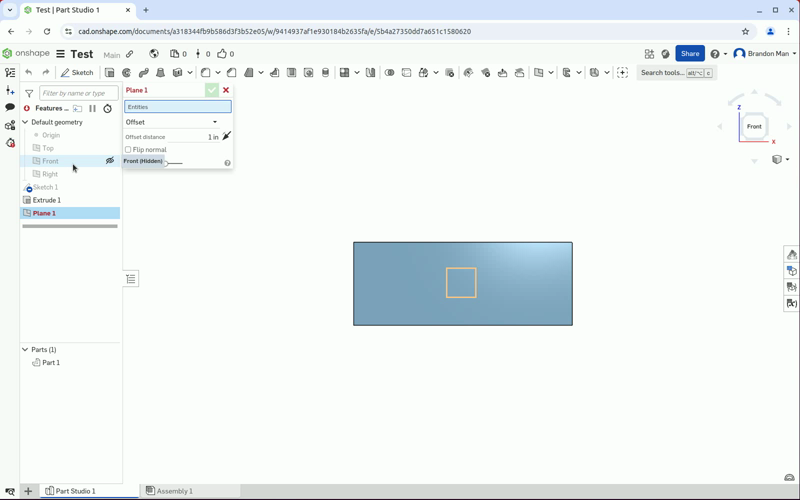
click(73, 163)
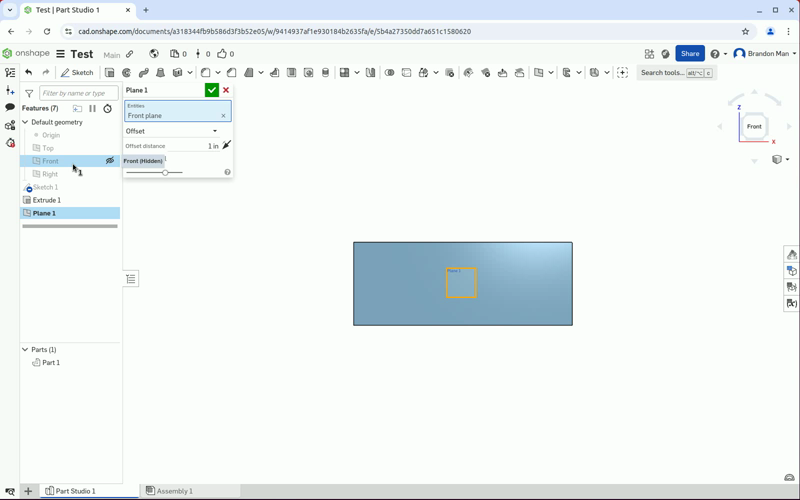
key(tab, 2)
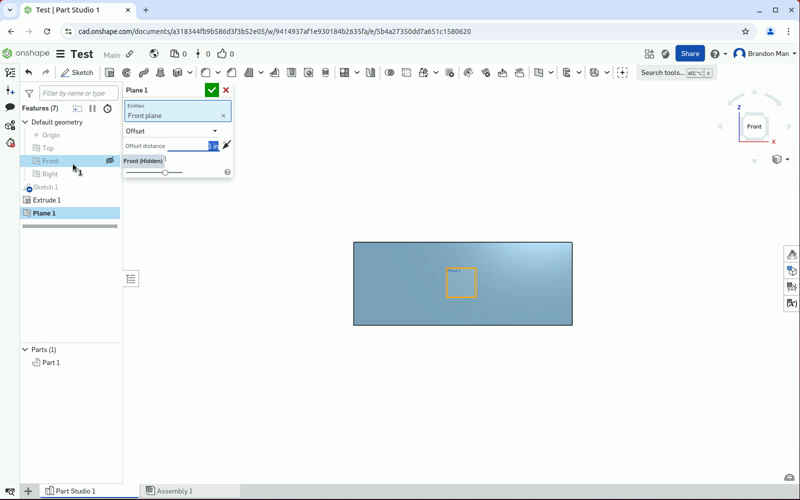
text(0.246)
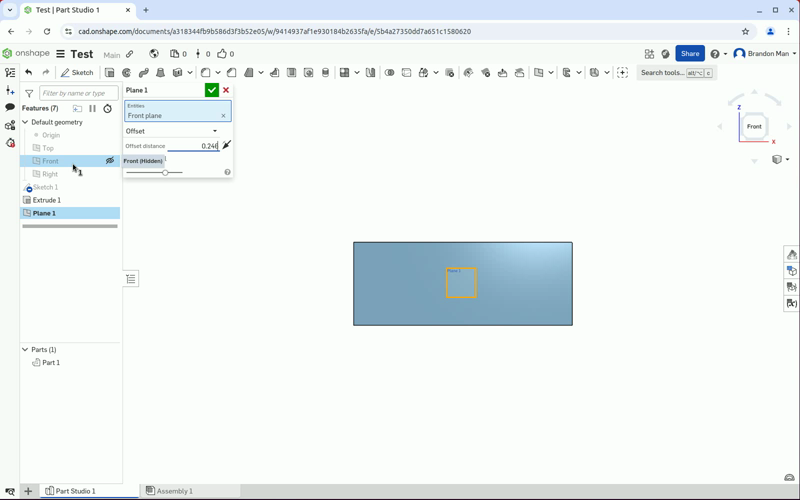
key(enter, 2)
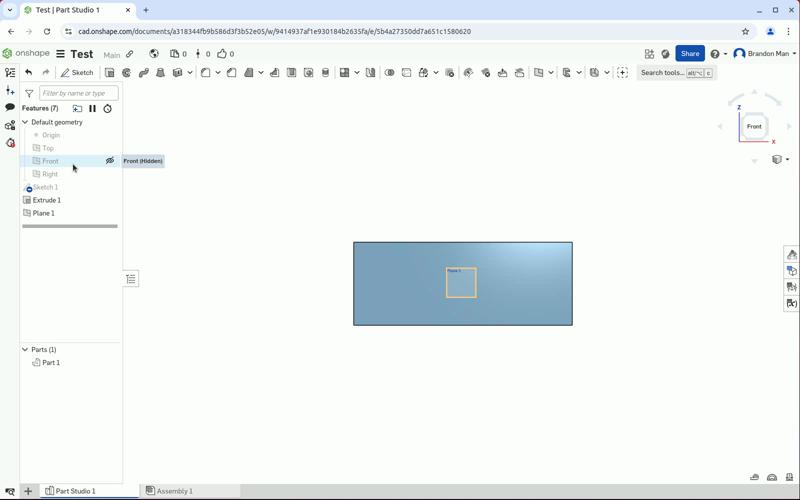
key(shift+s)
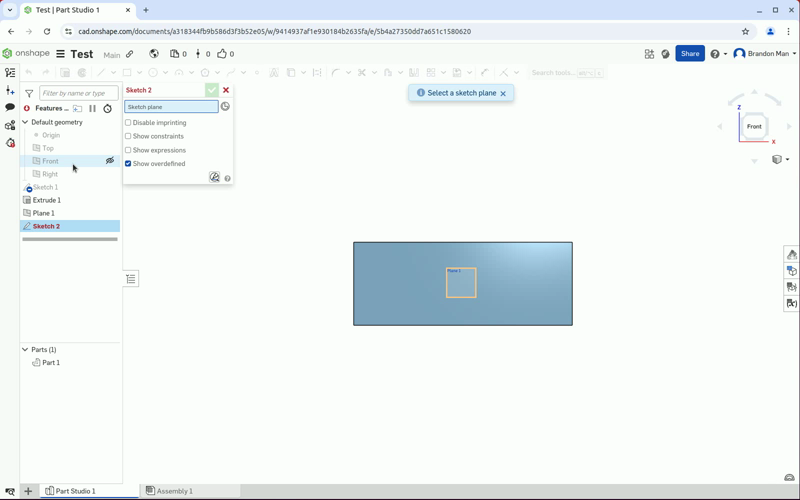
mouse_move(73, 215)
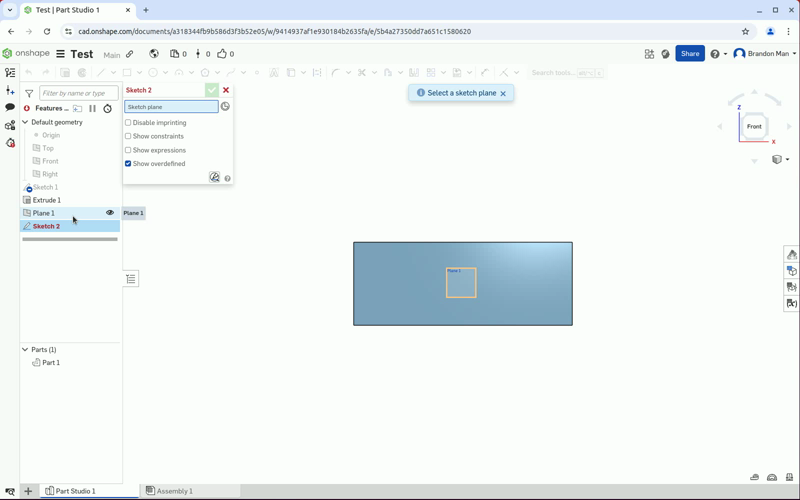
click(73, 215)
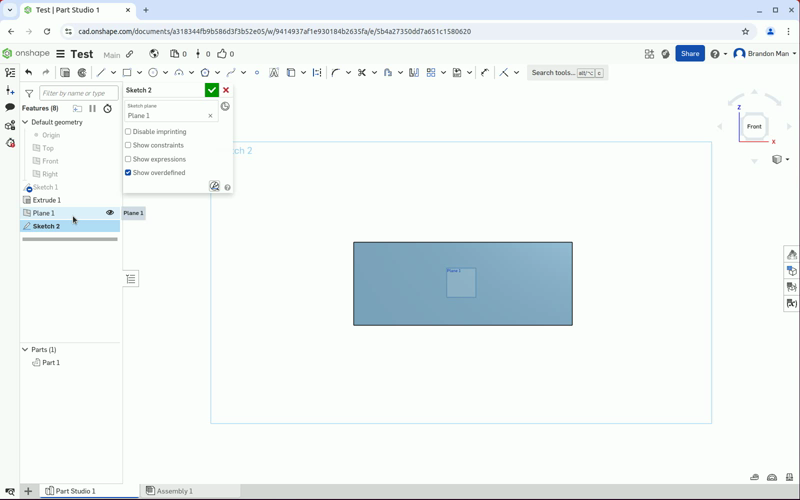
mouse_move(73, 352)
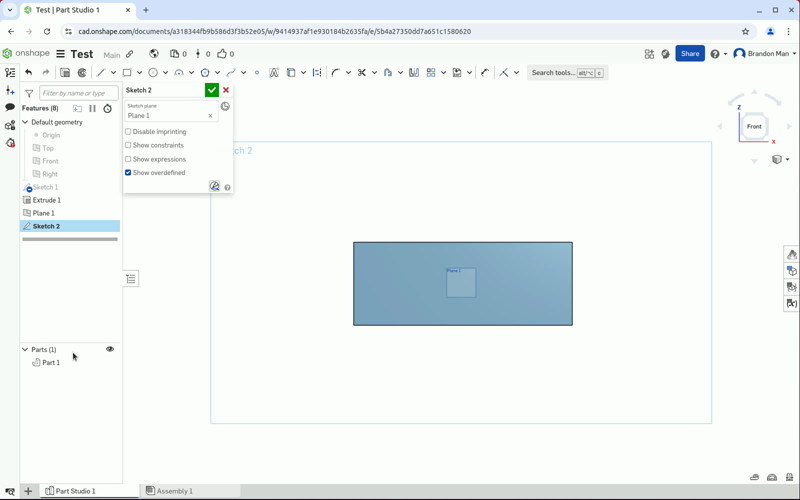
key(y)
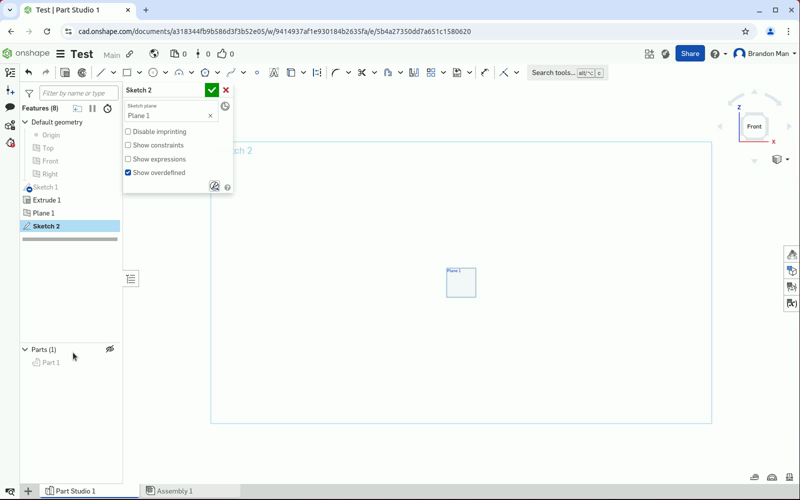
key(l)
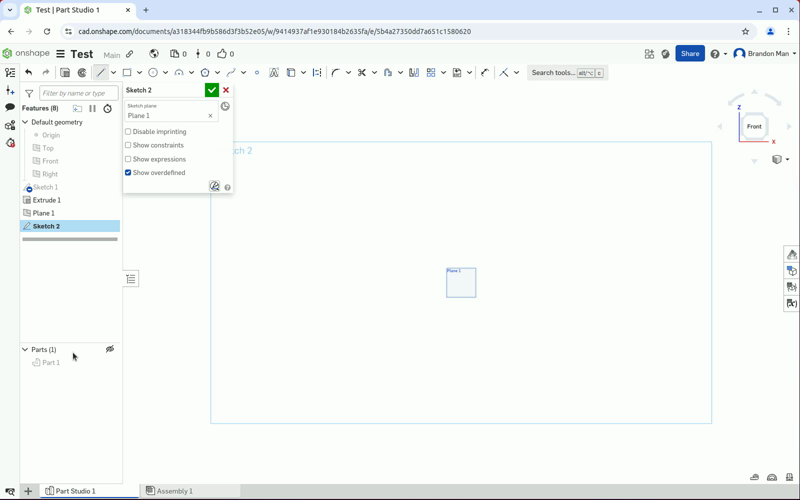
key_down(shift)
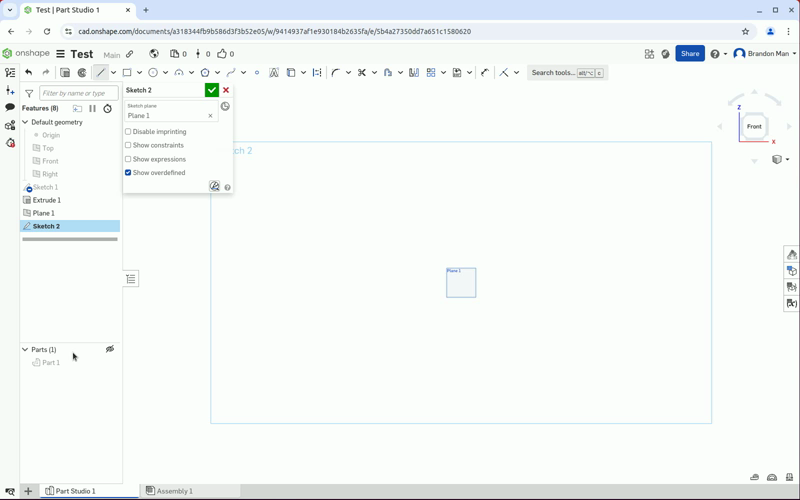
mouse_move(561, 298)
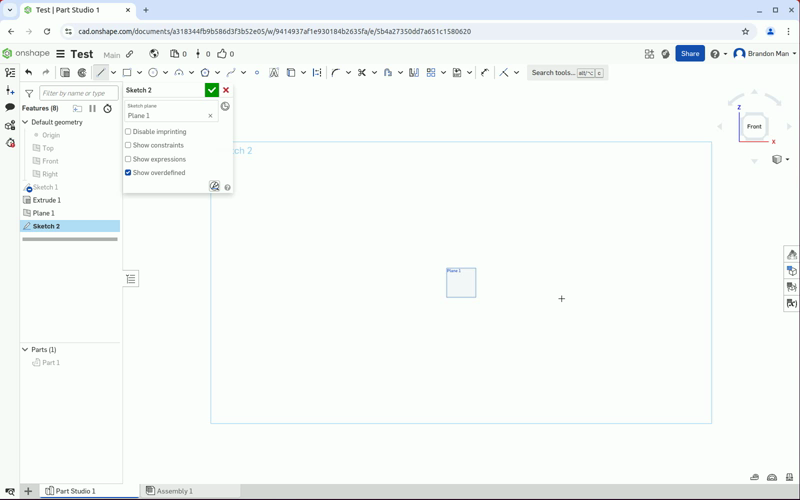
click(561, 298)
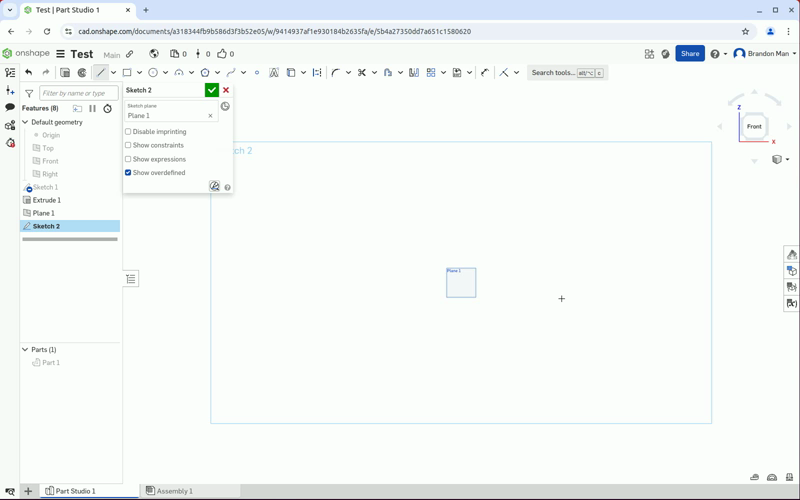
key_up(shift)
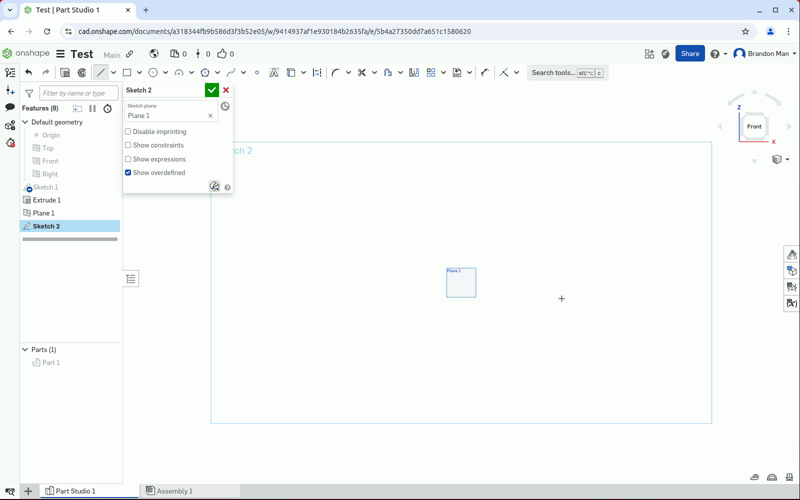
key_down(shift)
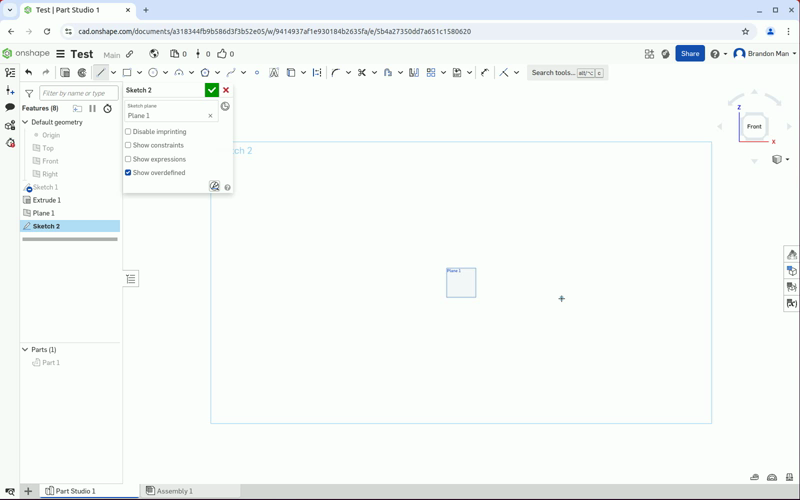
mouse_move(589, 298)
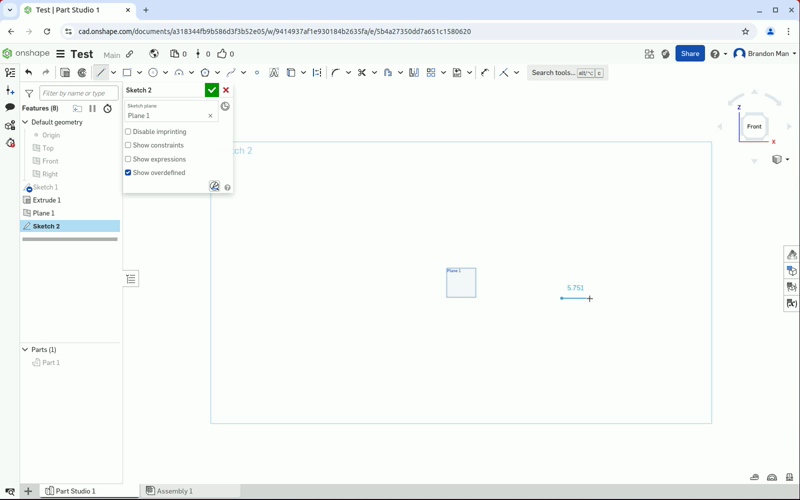
mouse_move(568, 298)
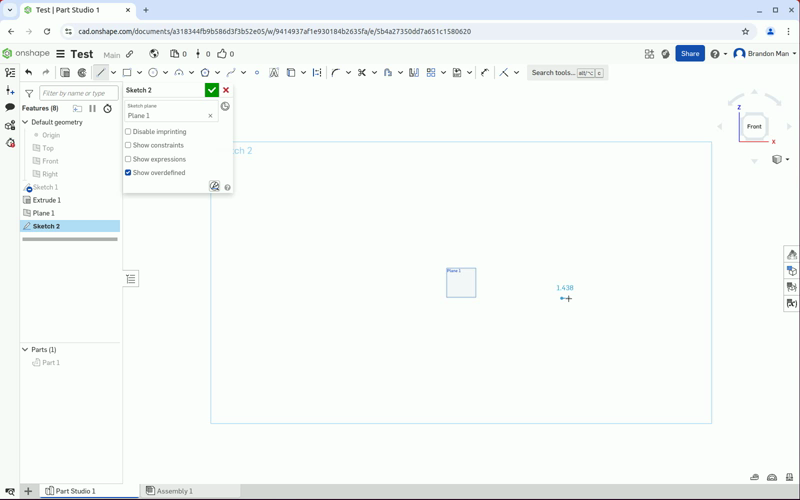
scroll(6)
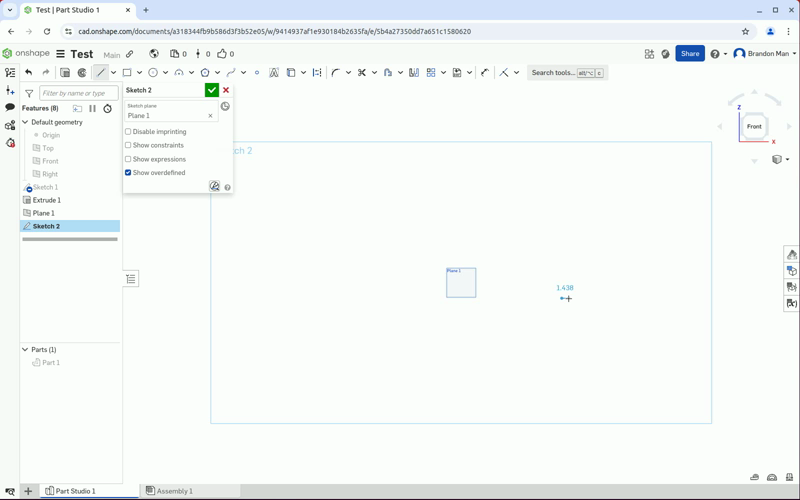
scroll(6)
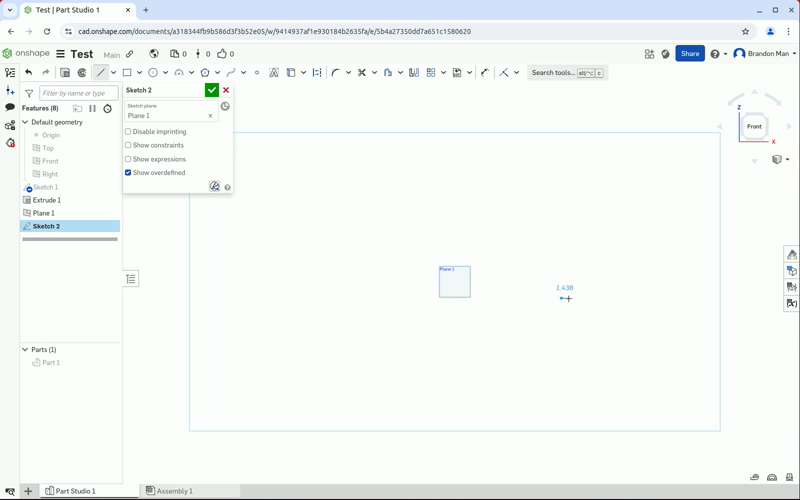
scroll(6)
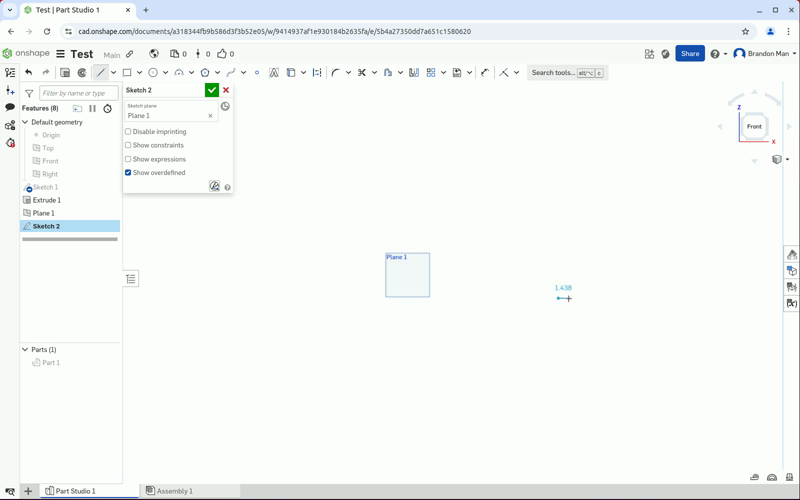
scroll(6)
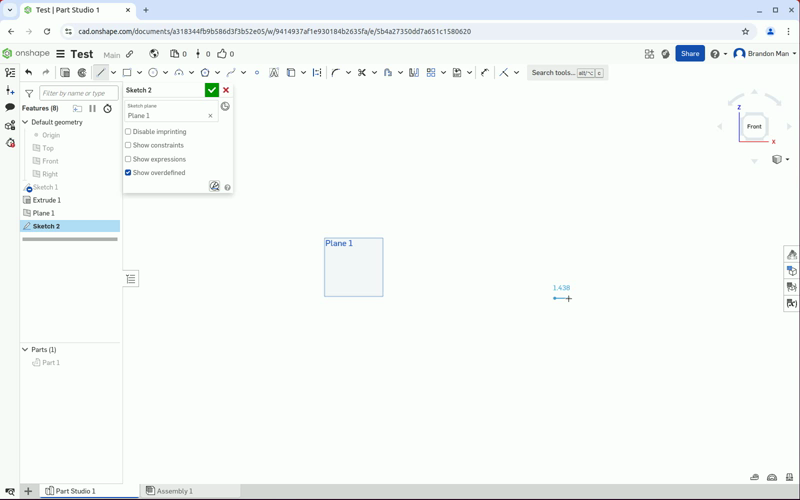
scroll(6)
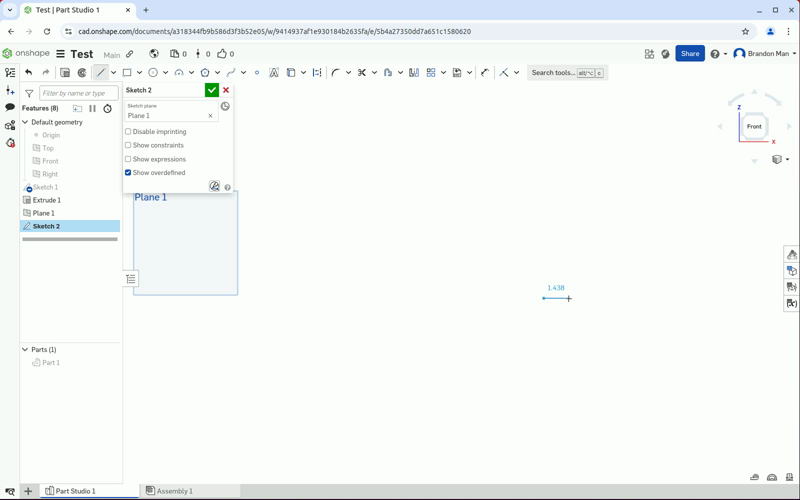
scroll(6)
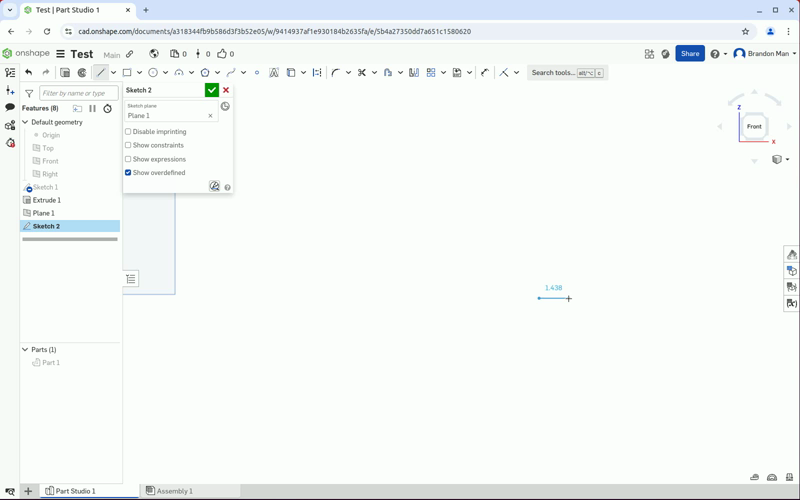
scroll(6)
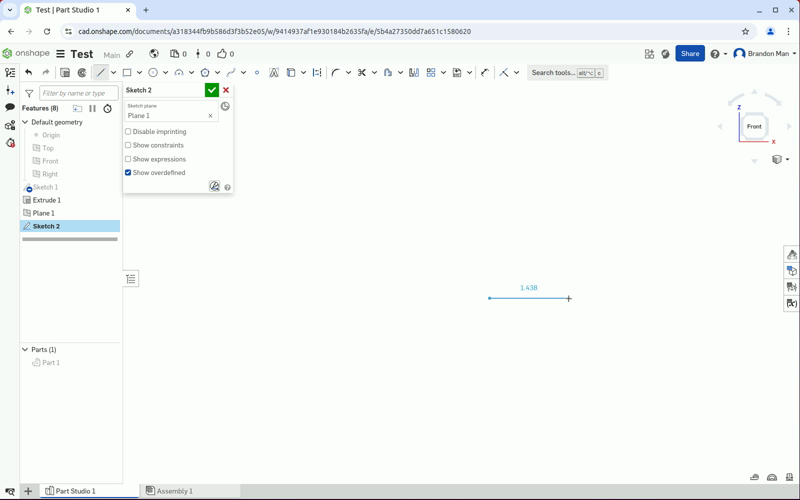
click(568, 298)
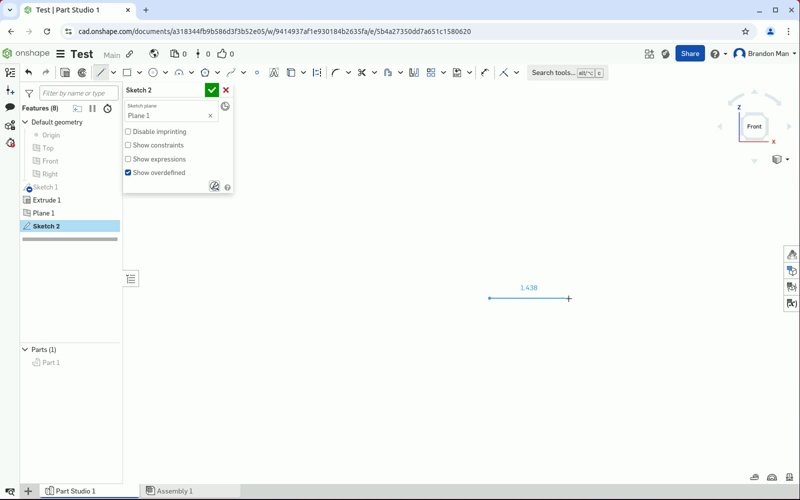
scroll(-6)
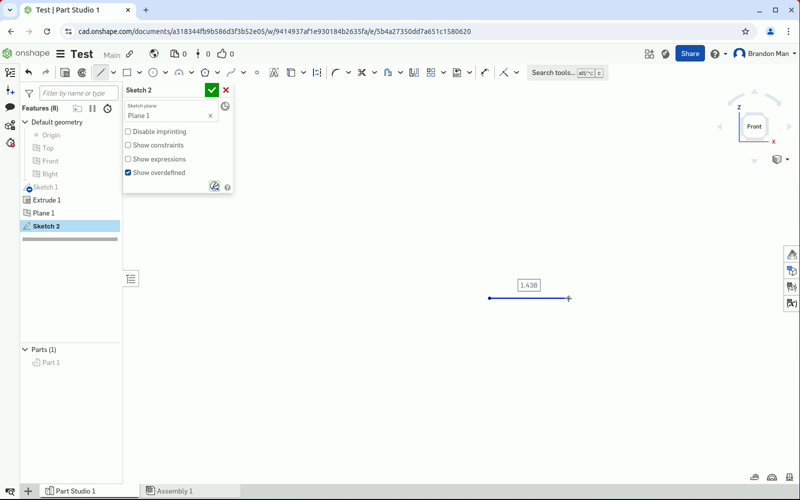
scroll(-6)
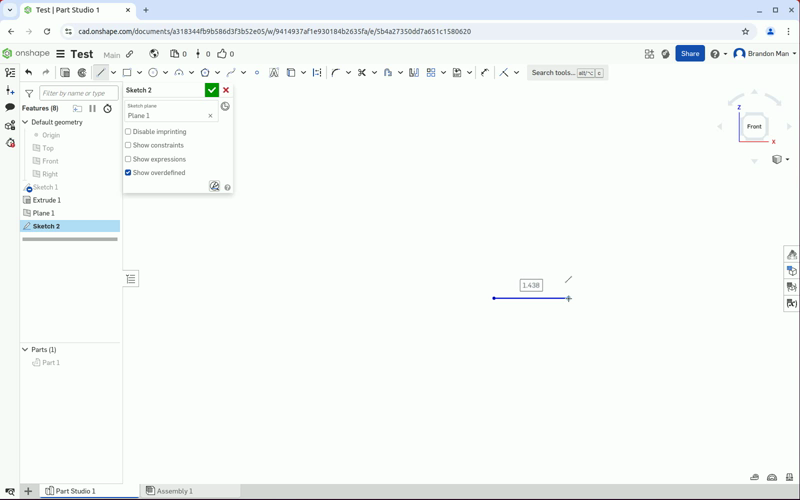
scroll(-6)
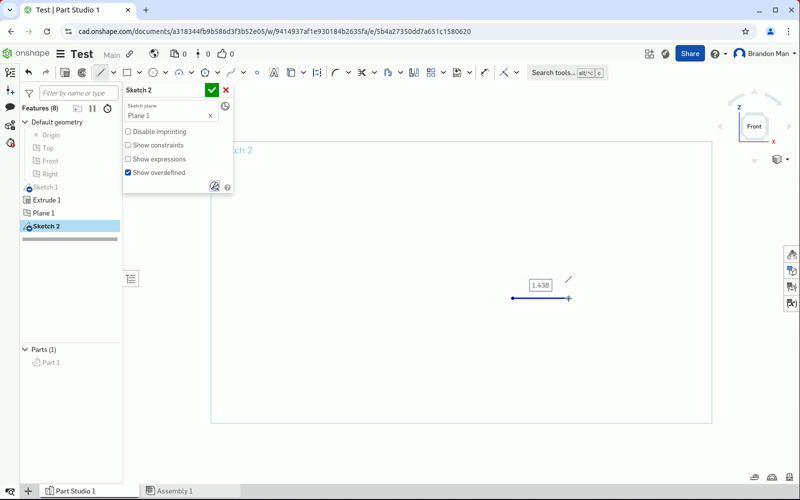
scroll(-6)
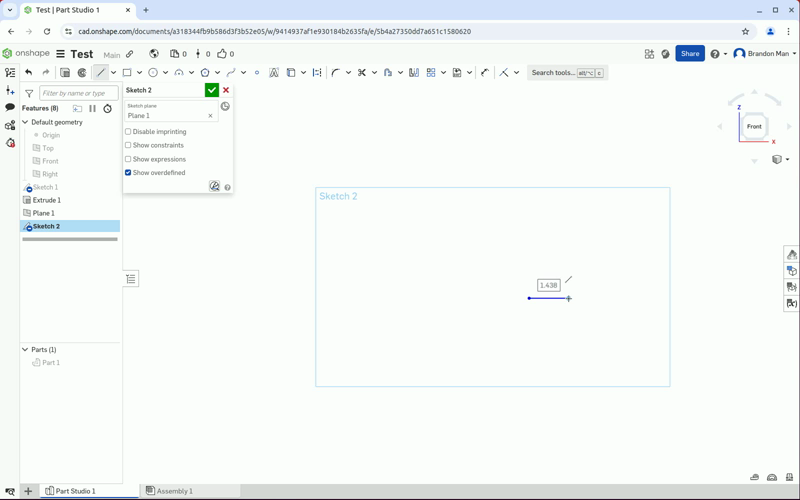
scroll(-6)
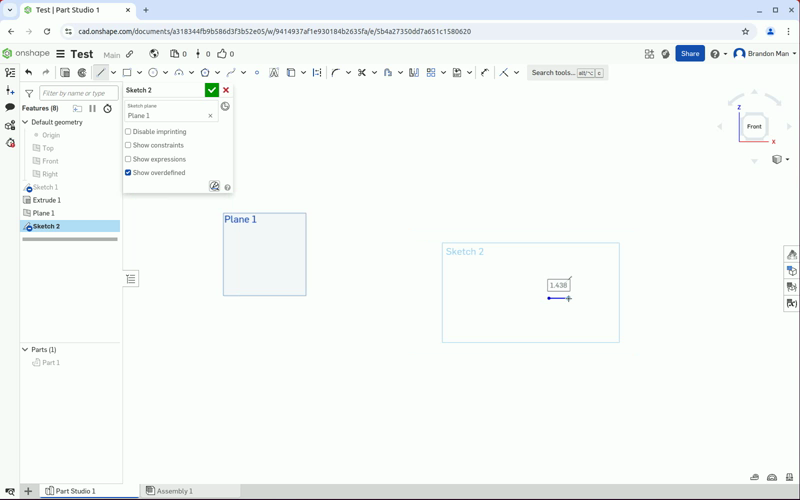
scroll(-6)
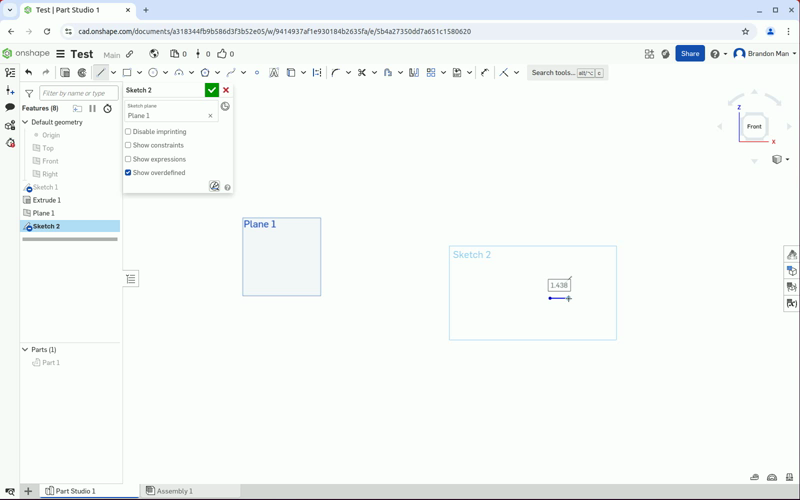
scroll(-6)
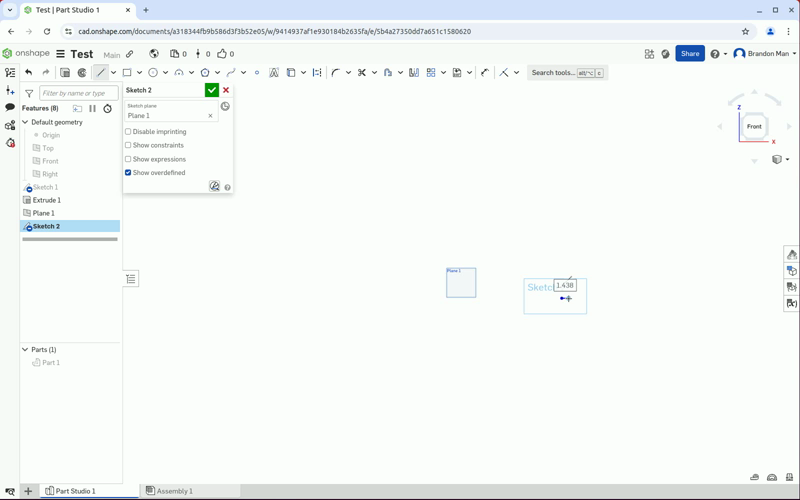
key_up(shift)
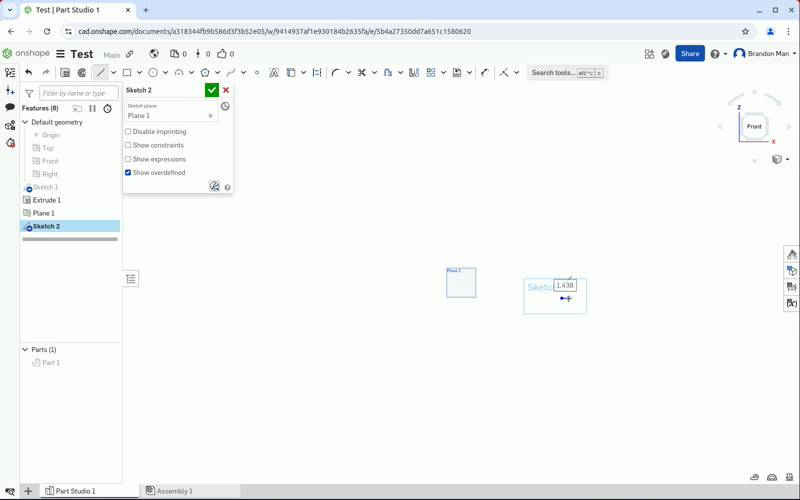
key_down(shift)
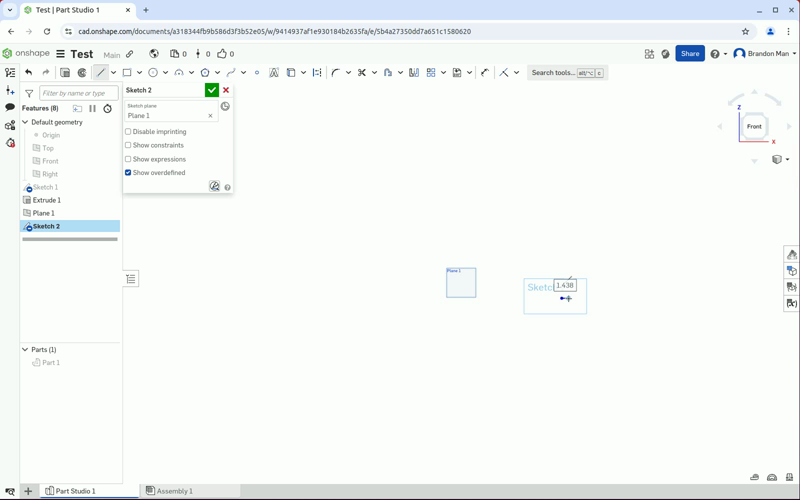
mouse_move(589, 298)
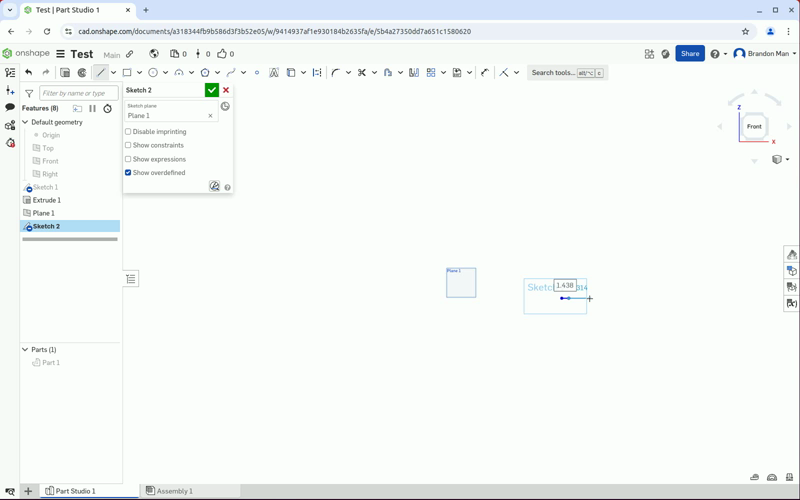
mouse_move(568, 270)
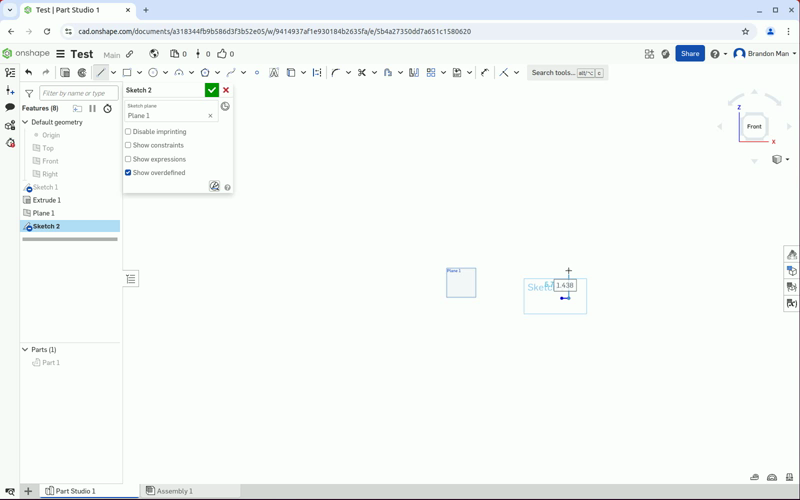
click(568, 270)
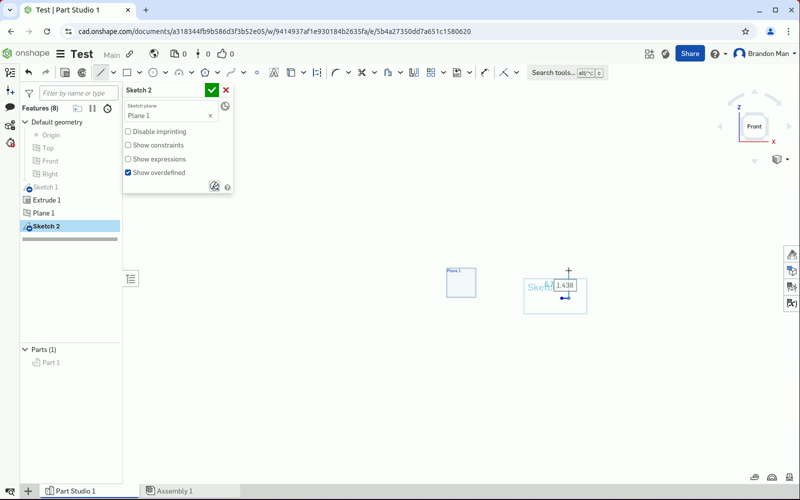
key_up(shift)
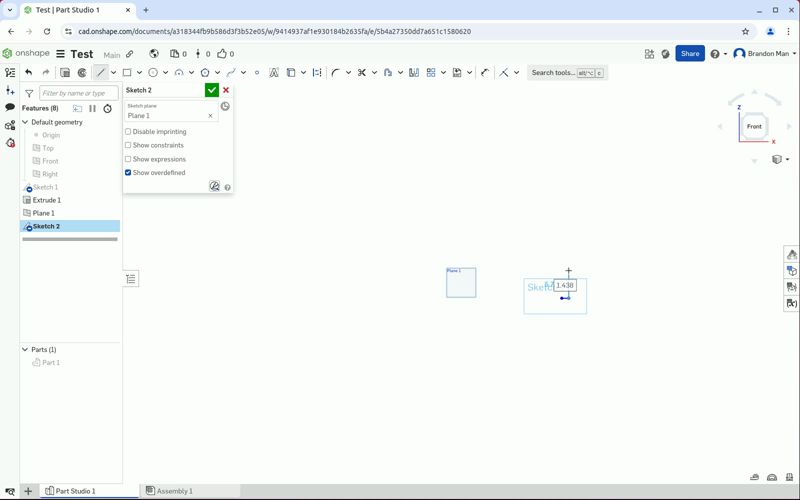
key_down(shift)
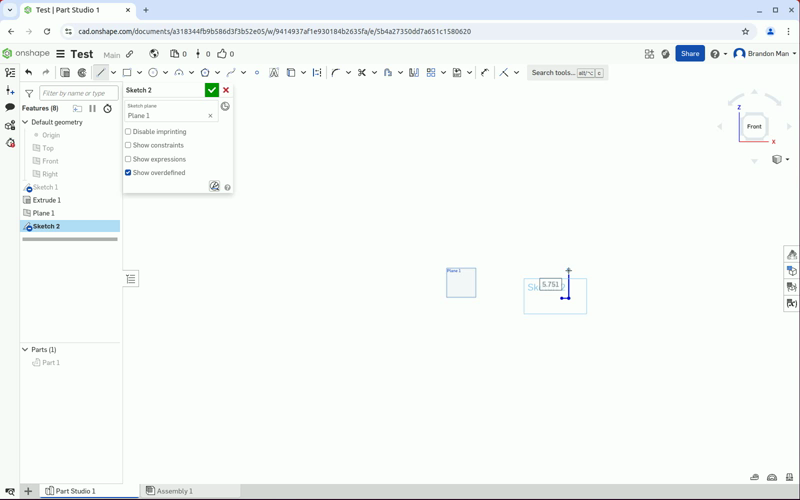
mouse_move(589, 270)
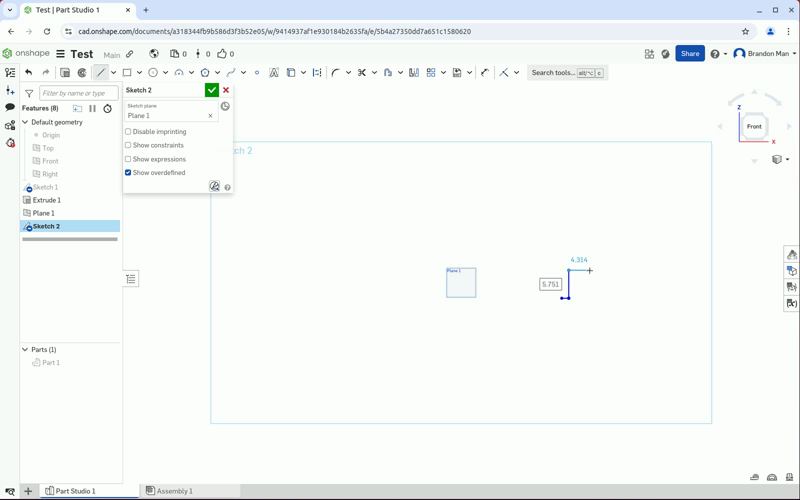
mouse_move(561, 270)
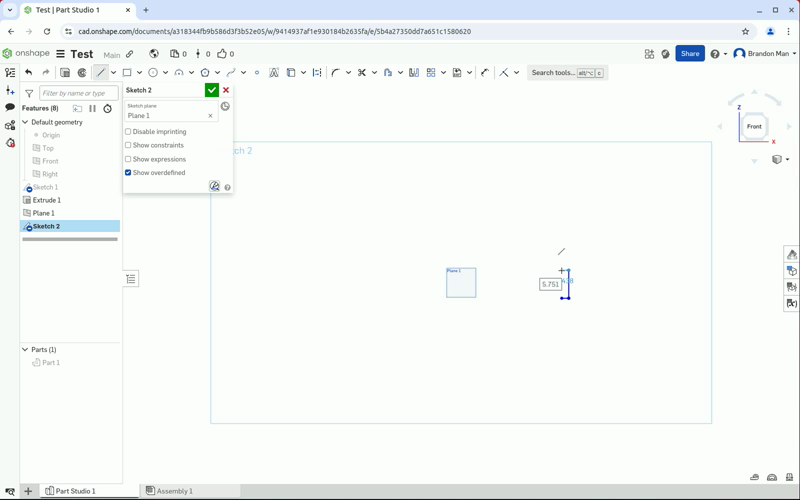
scroll(6)
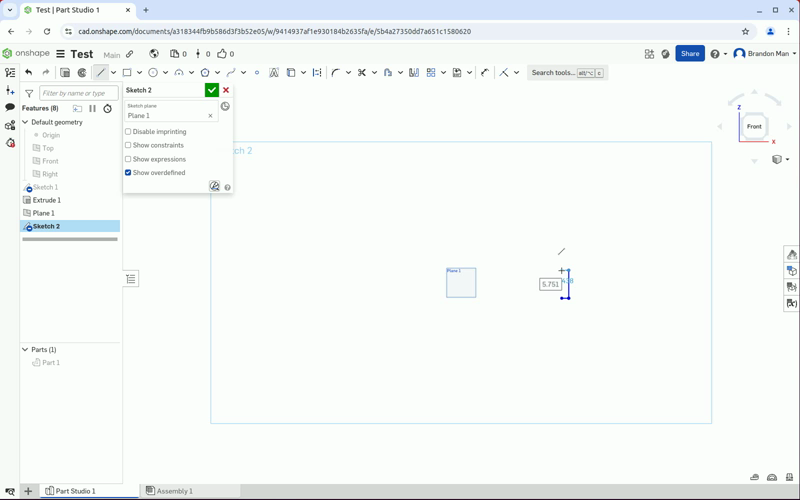
scroll(6)
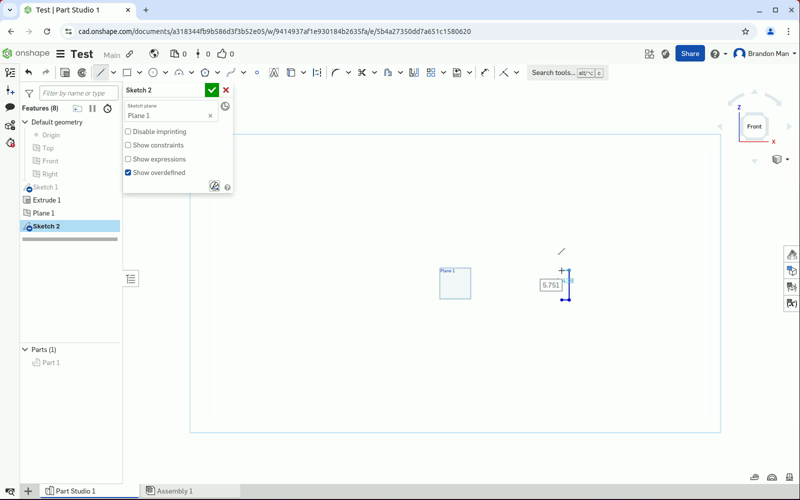
scroll(6)
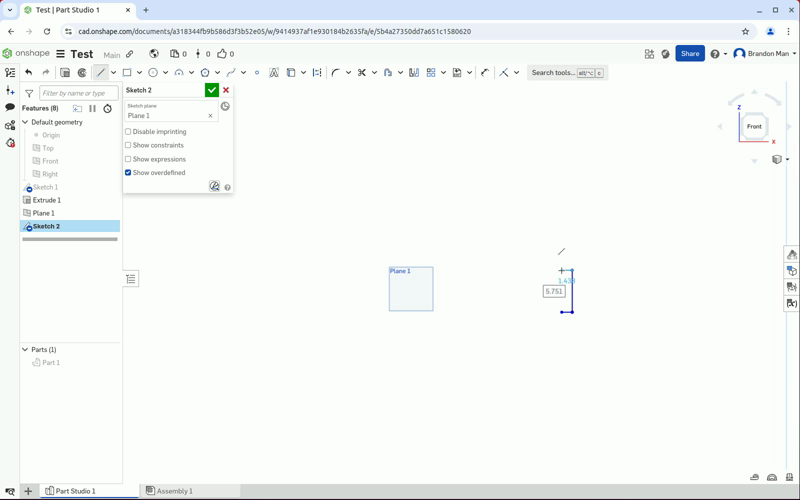
scroll(6)
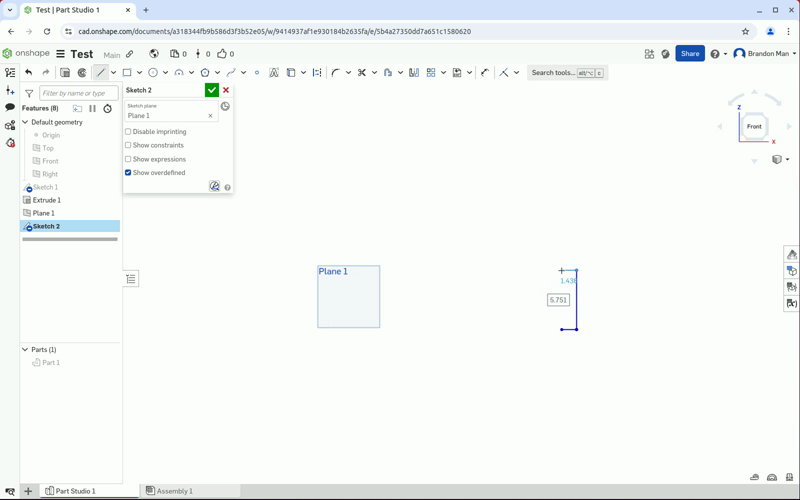
scroll(6)
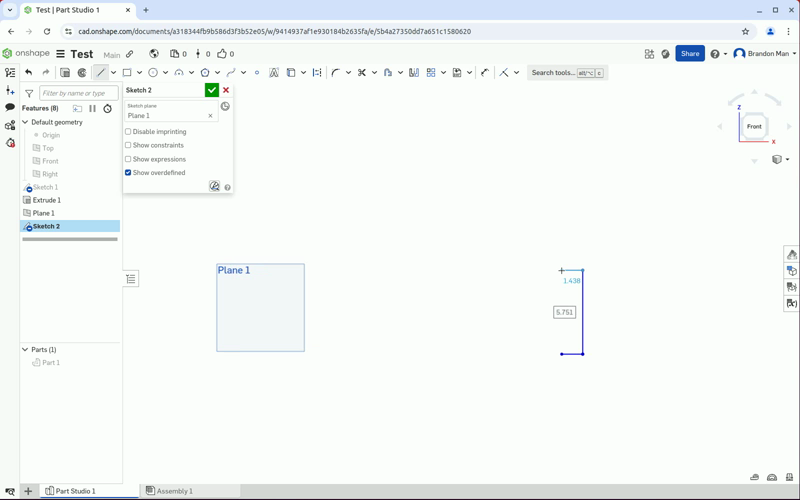
scroll(6)
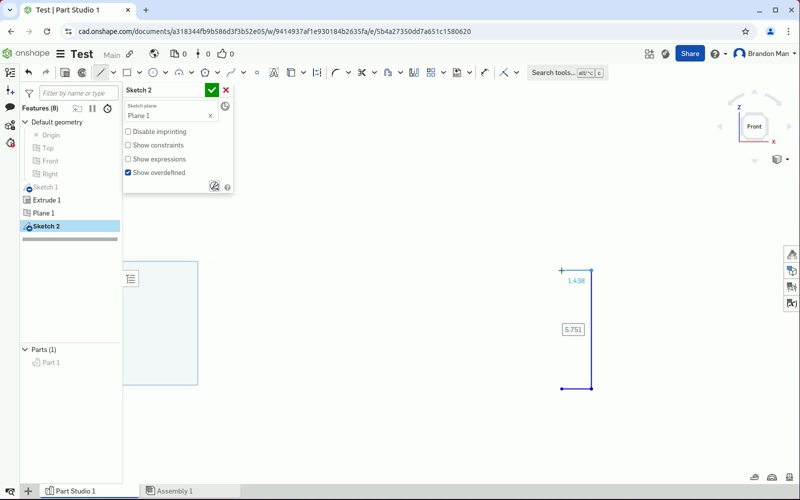
scroll(6)
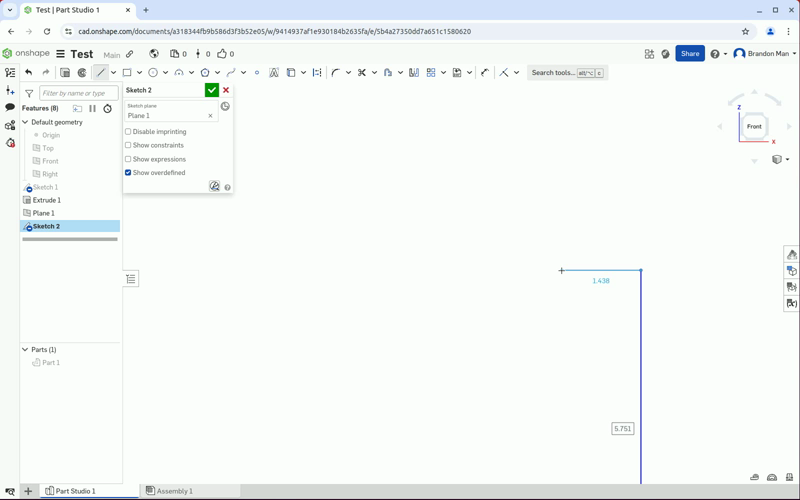
click(561, 270)
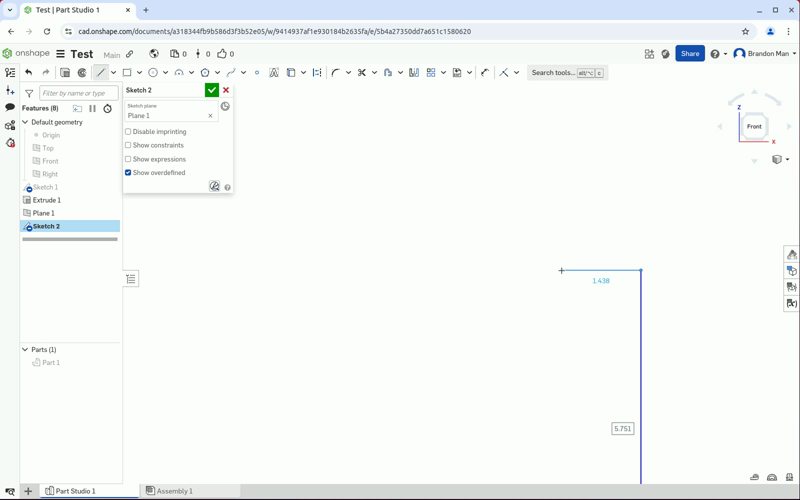
scroll(-6)
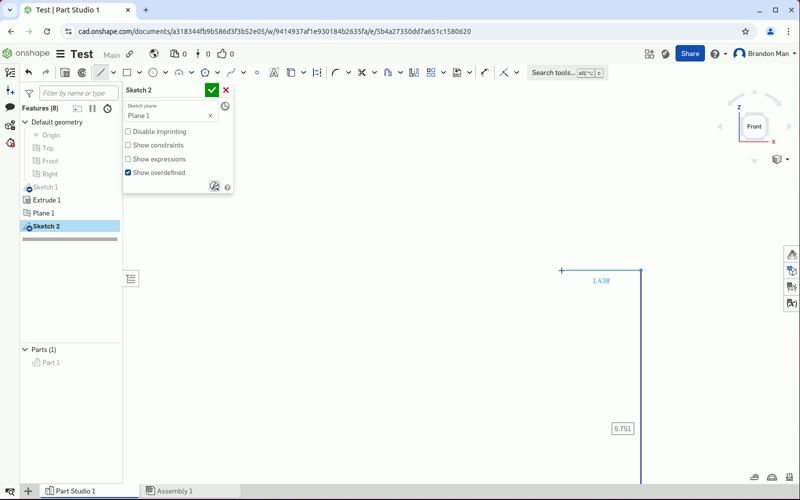
scroll(-6)
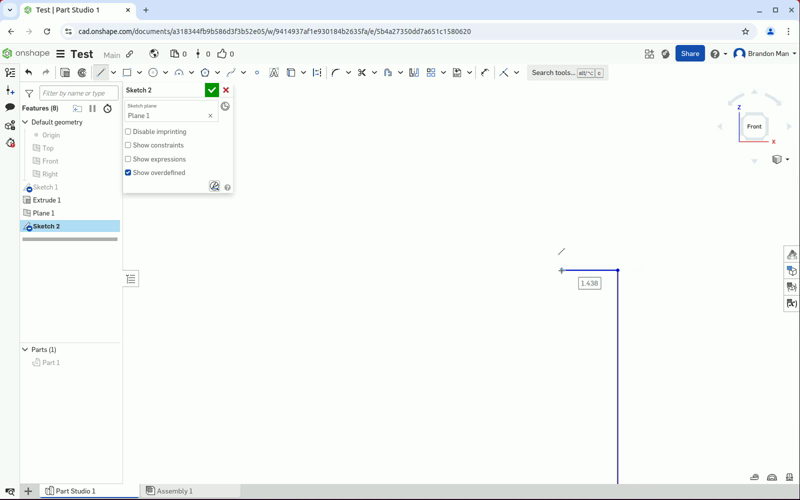
scroll(-6)
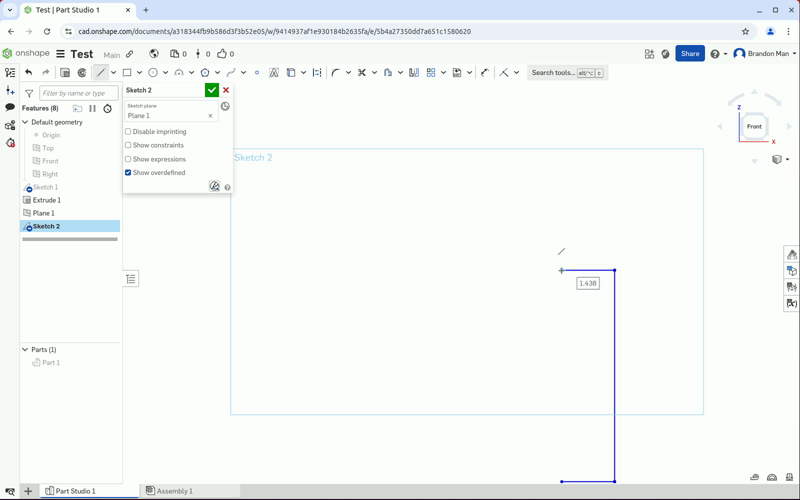
scroll(-6)
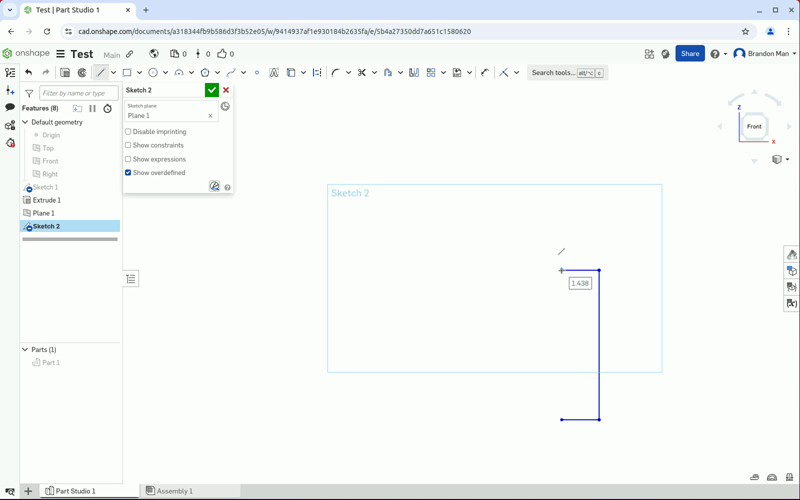
scroll(-6)
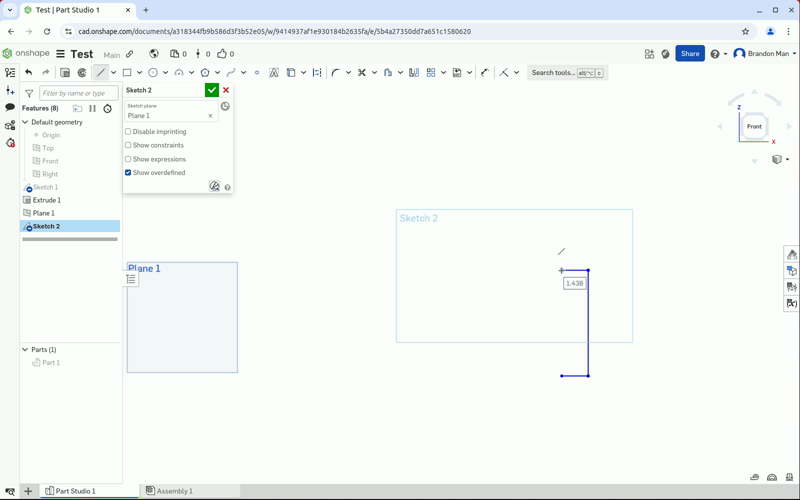
scroll(-6)
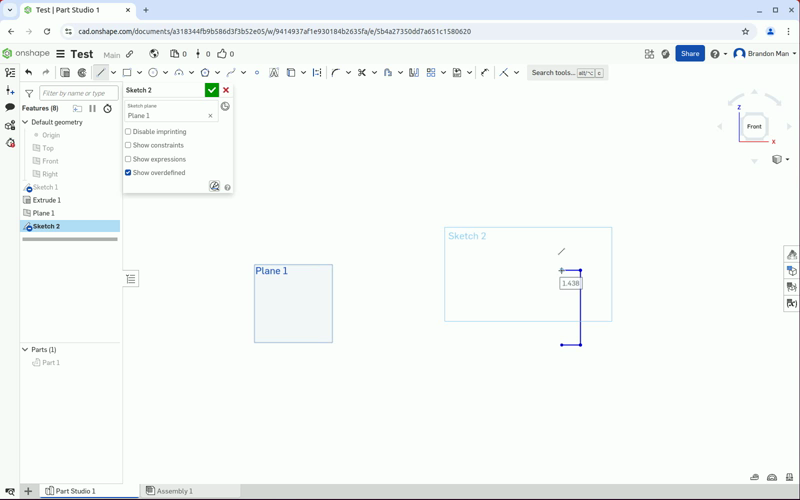
scroll(-6)
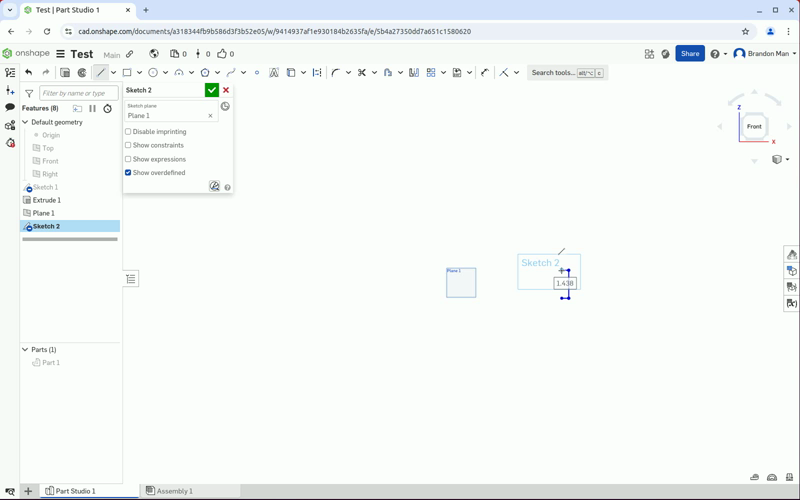
key_up(shift)
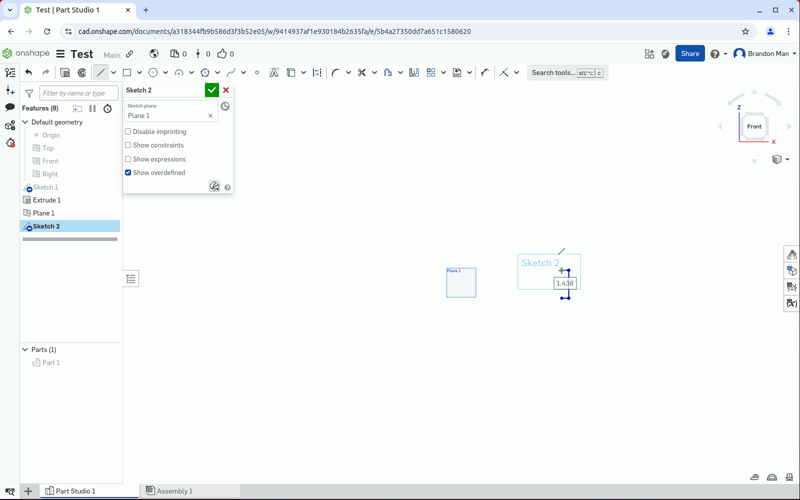
mouse_move(589, 270)
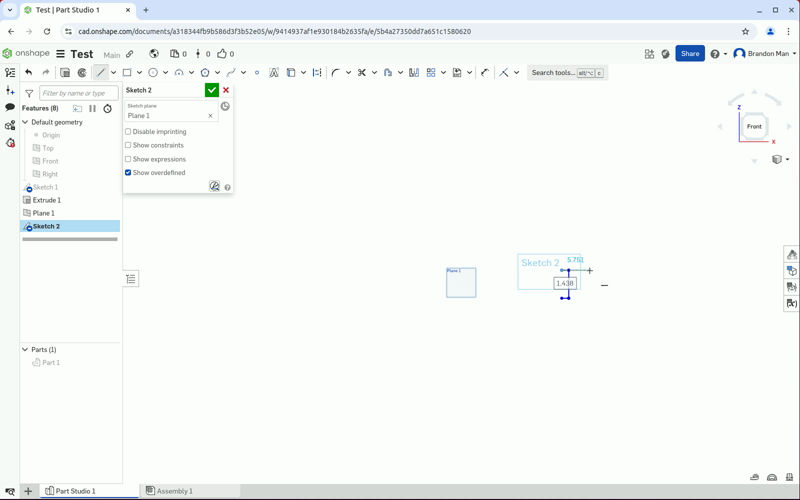
key_down(shift)
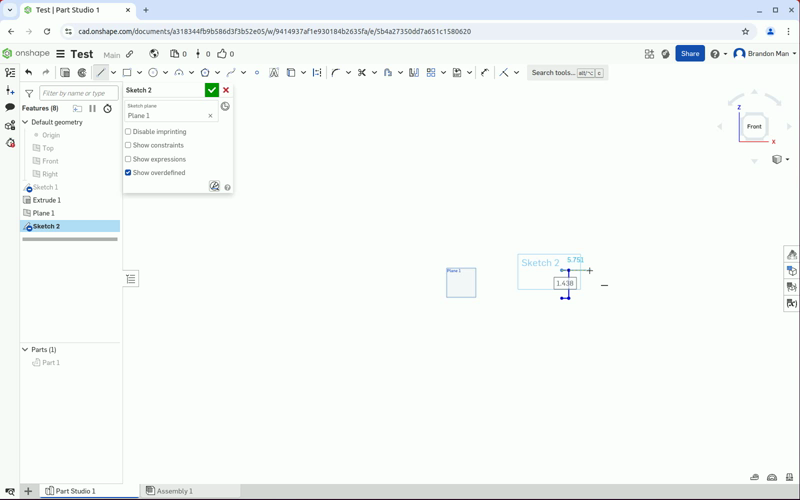
mouse_move(561, 298)
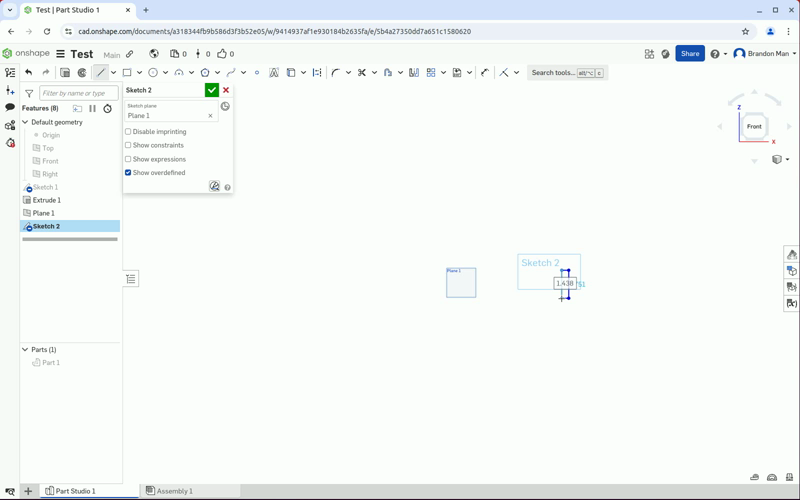
key_up(shift)
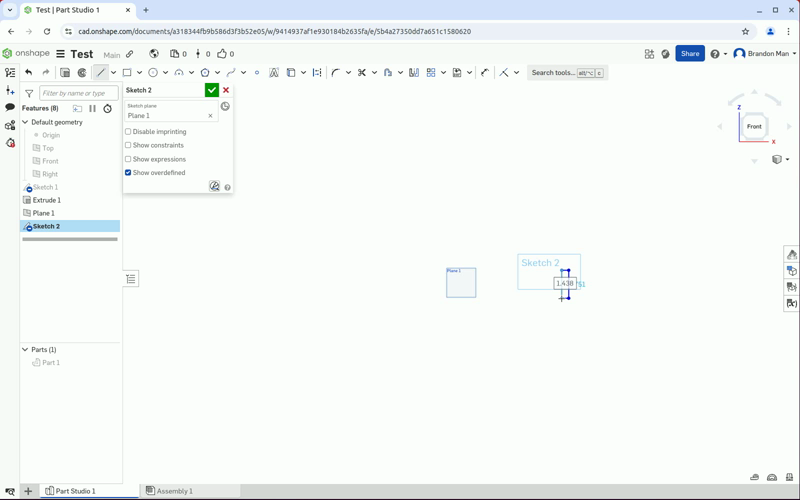
click(561, 298)
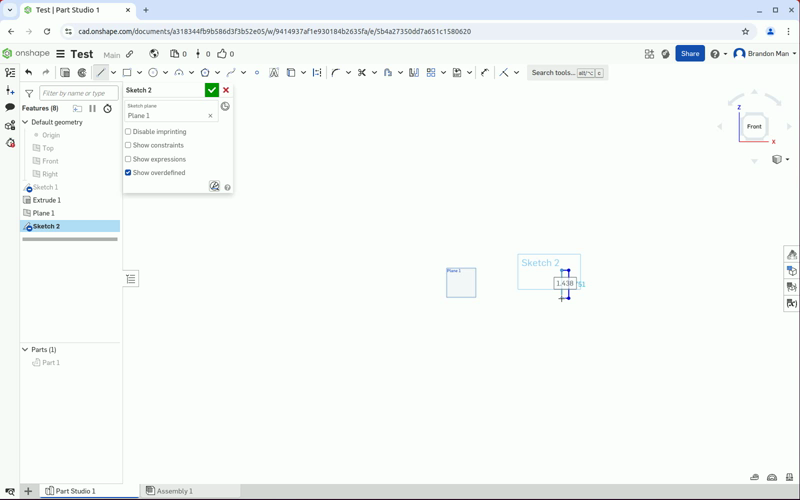
key(esc)
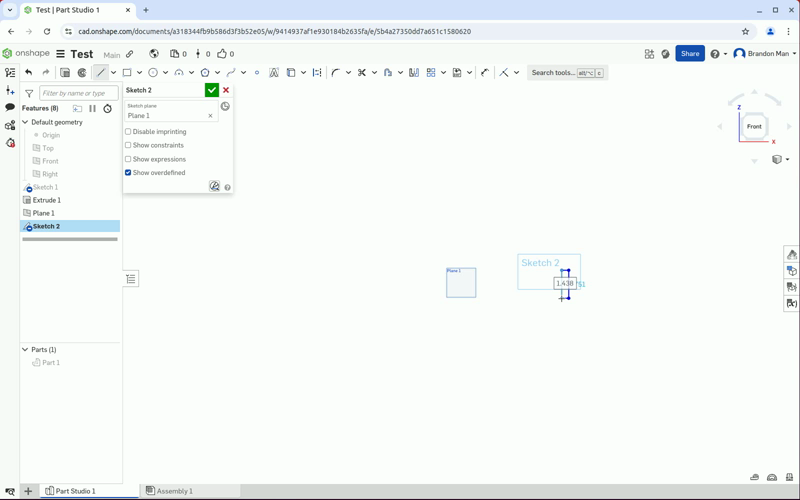
mouse_move(567, 271)
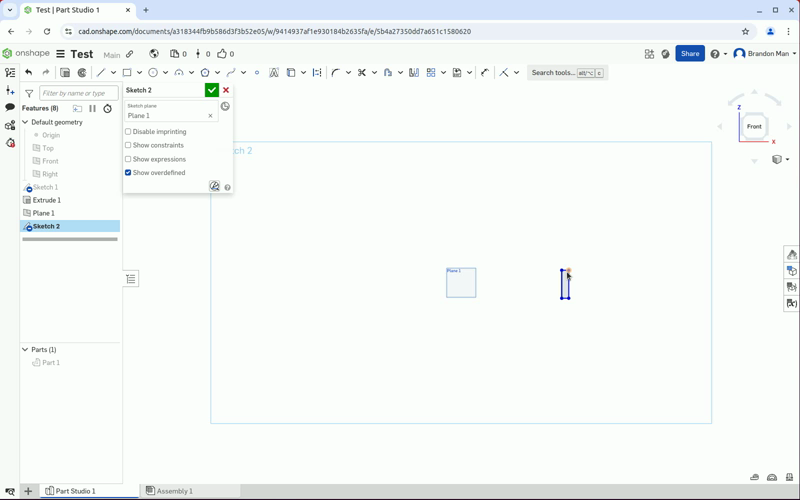
scroll(6)
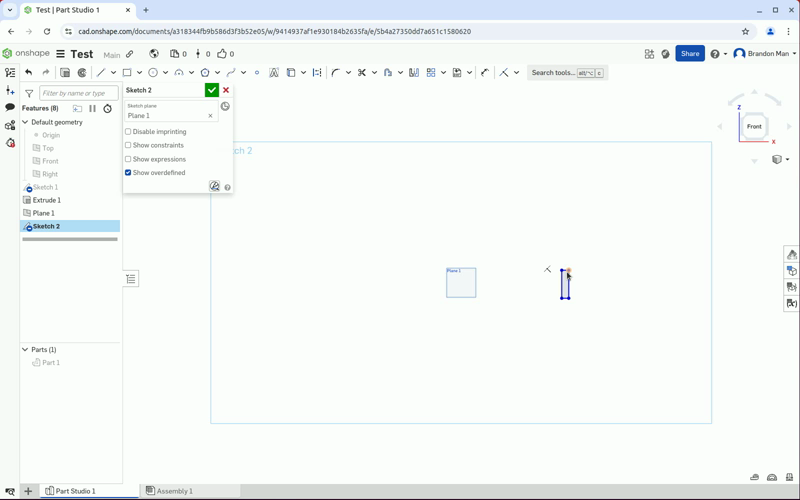
scroll(6)
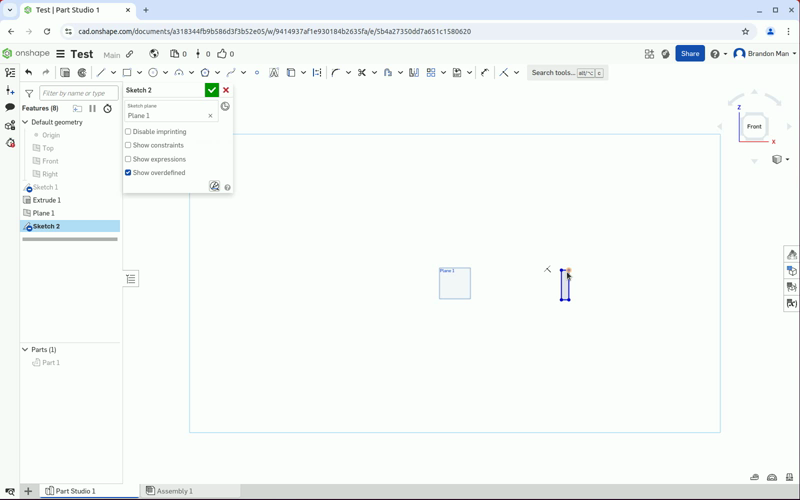
scroll(6)
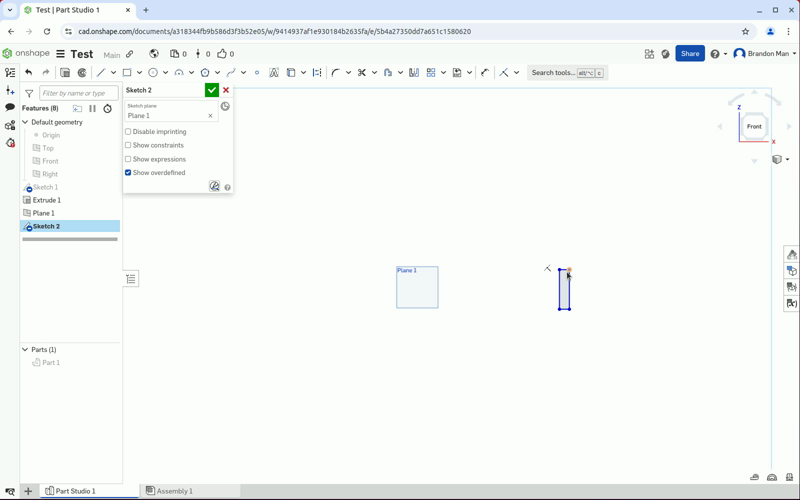
scroll(6)
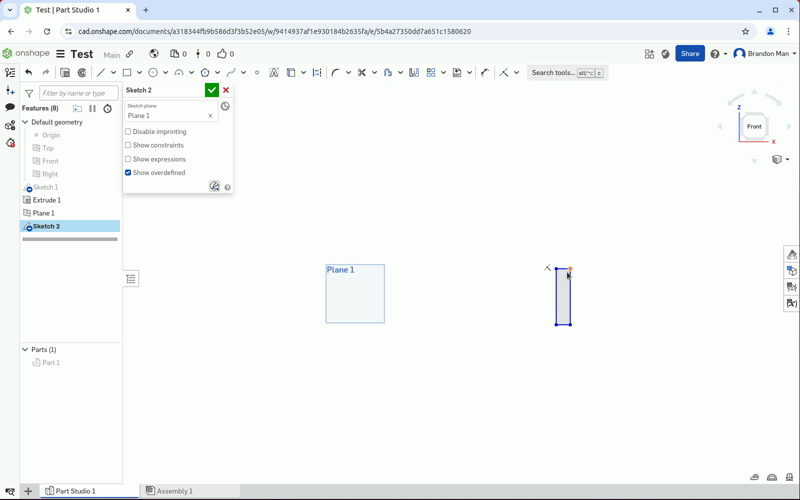
scroll(6)
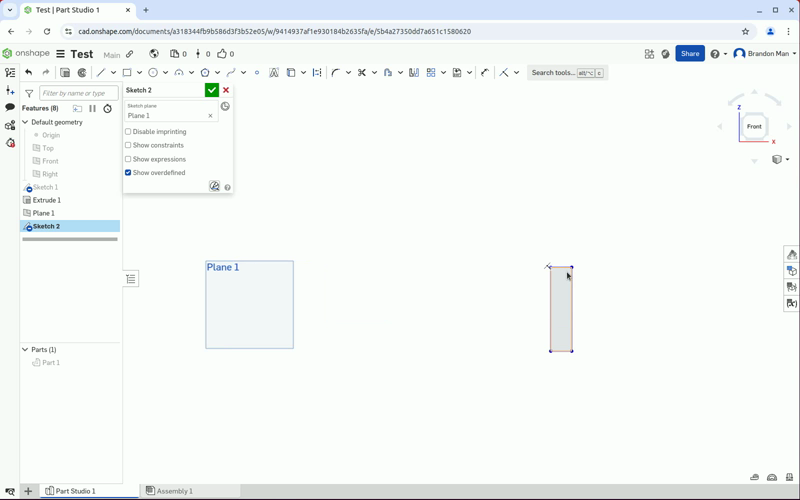
scroll(6)
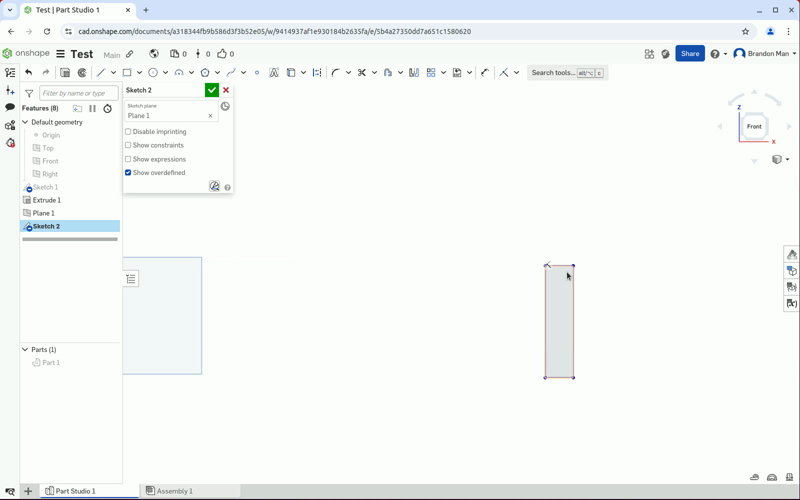
scroll(6)
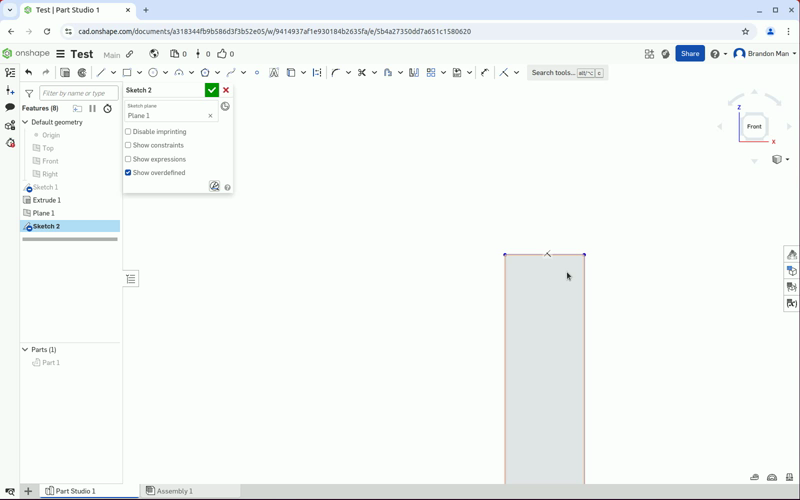
click(567, 271)
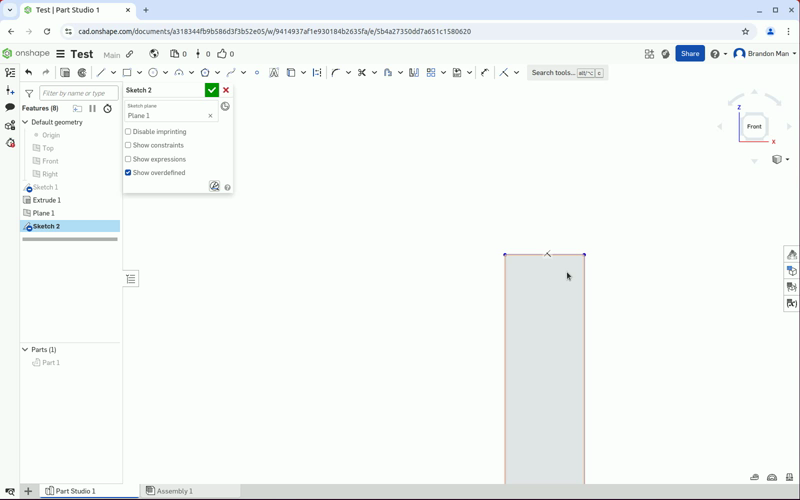
scroll(-6)
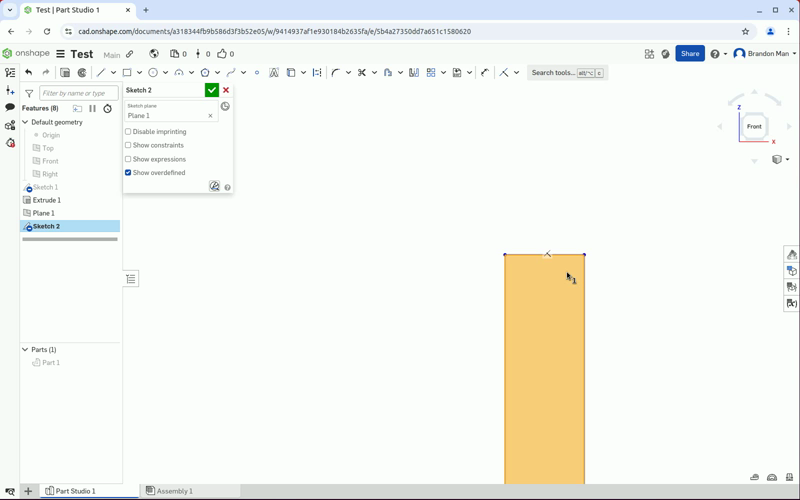
scroll(-6)
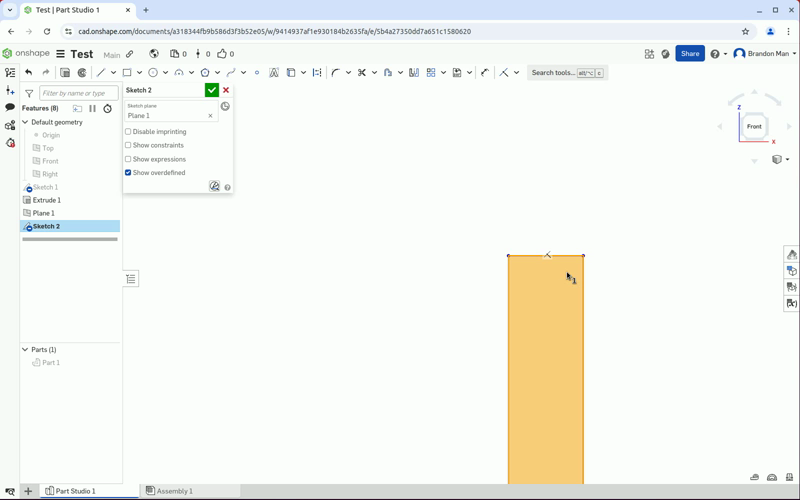
scroll(-6)
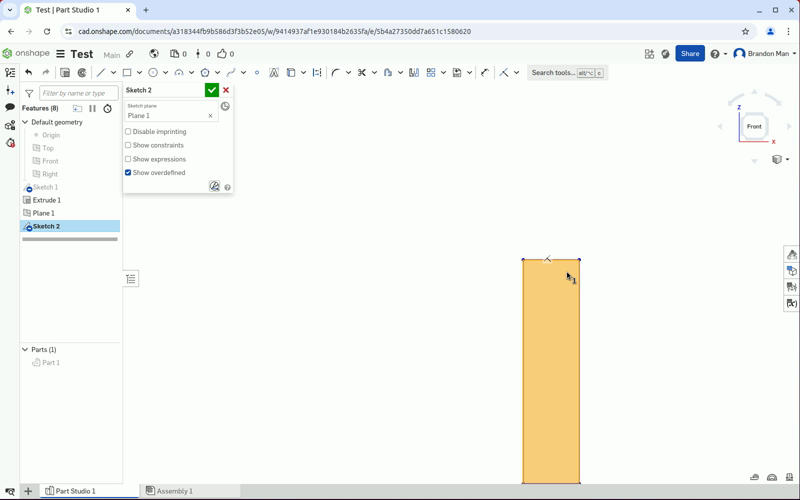
scroll(-6)
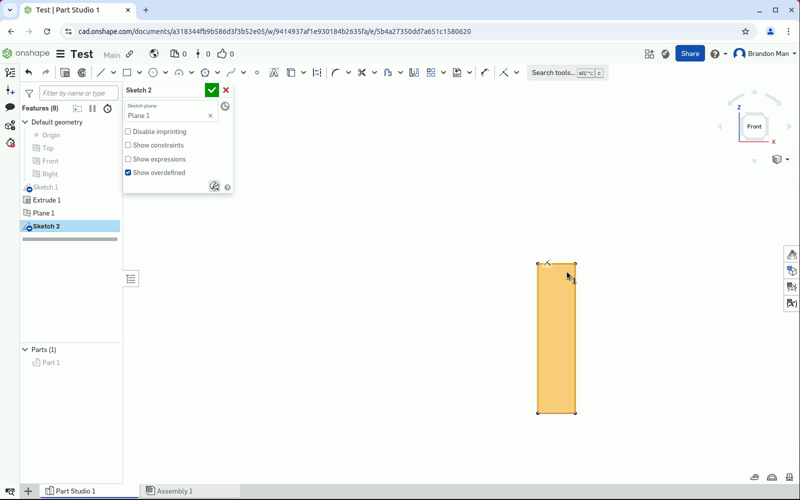
scroll(-6)
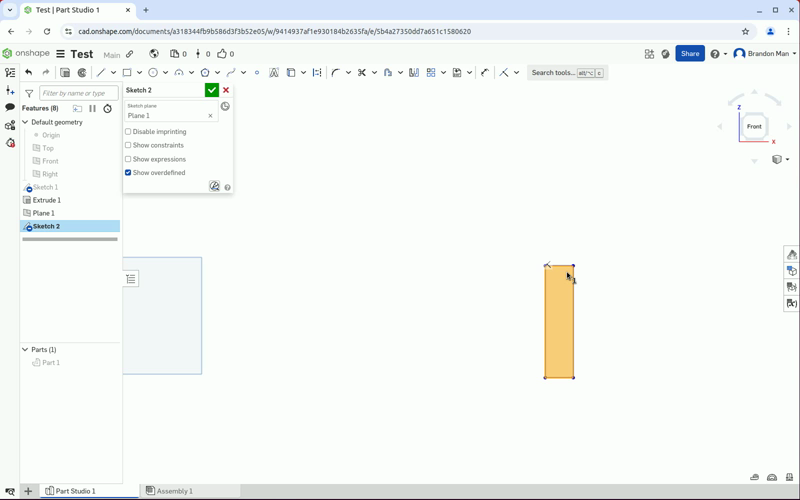
scroll(-6)
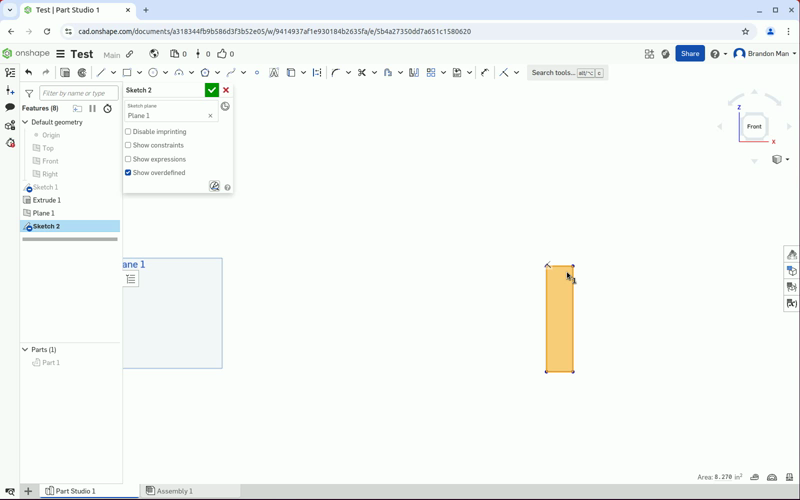
scroll(-6)
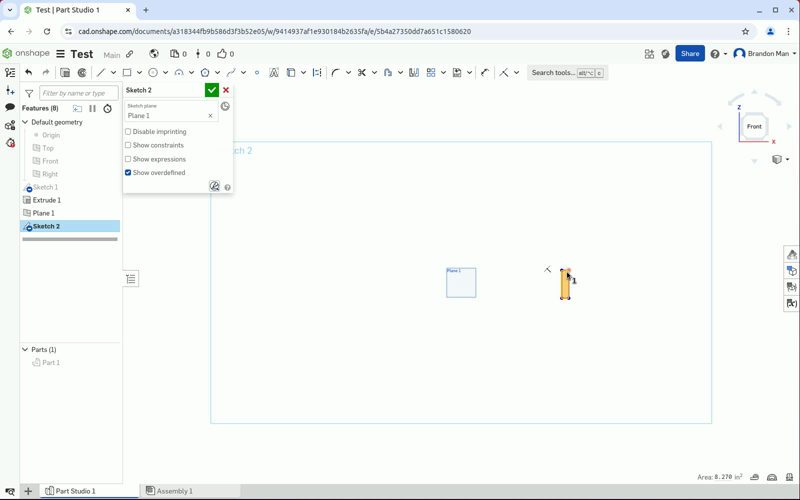
mouse_move(73, 352)
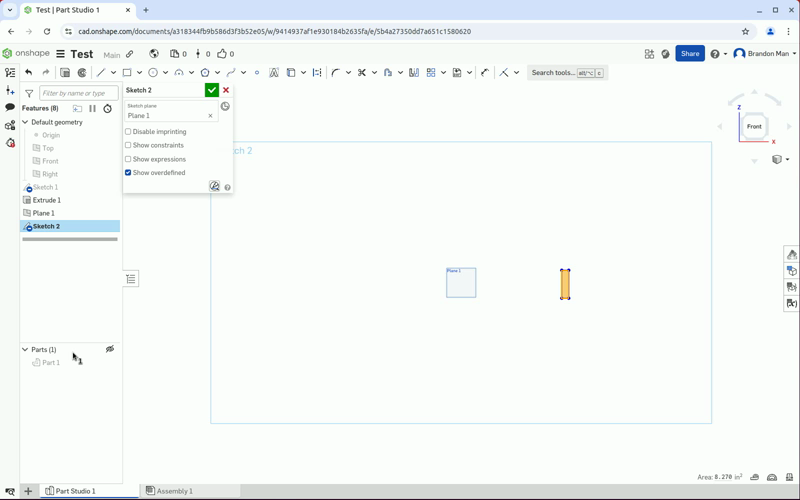
key(shift+y)
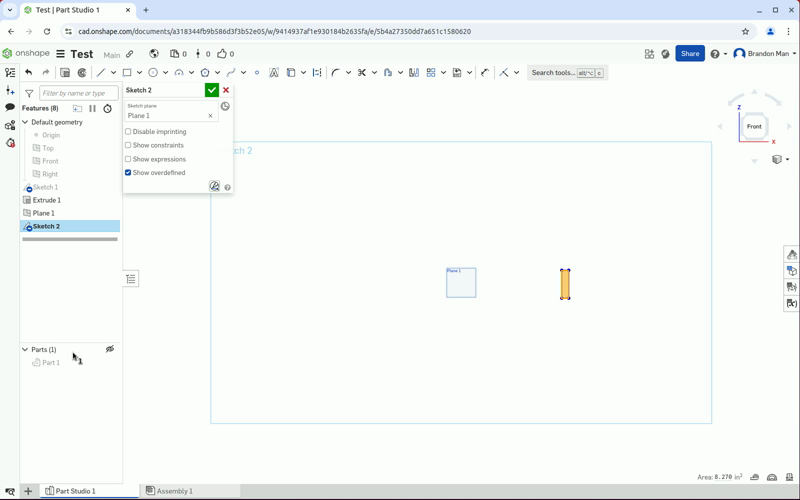
key(shift+e)
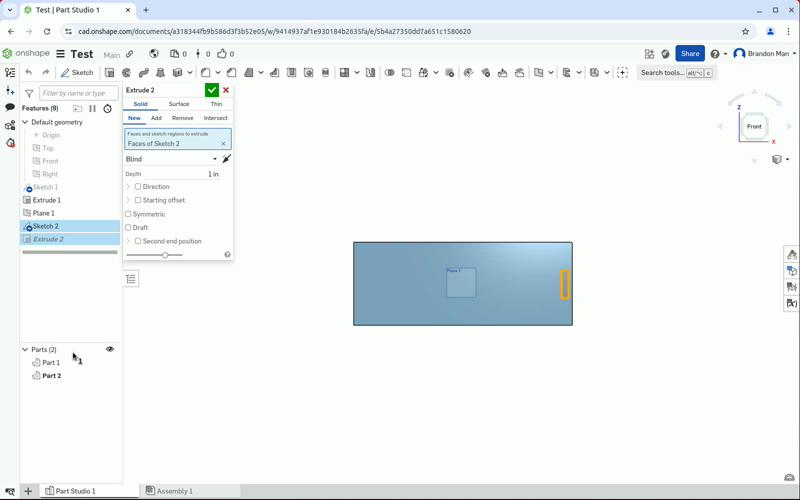
mouse_move(143, 106)
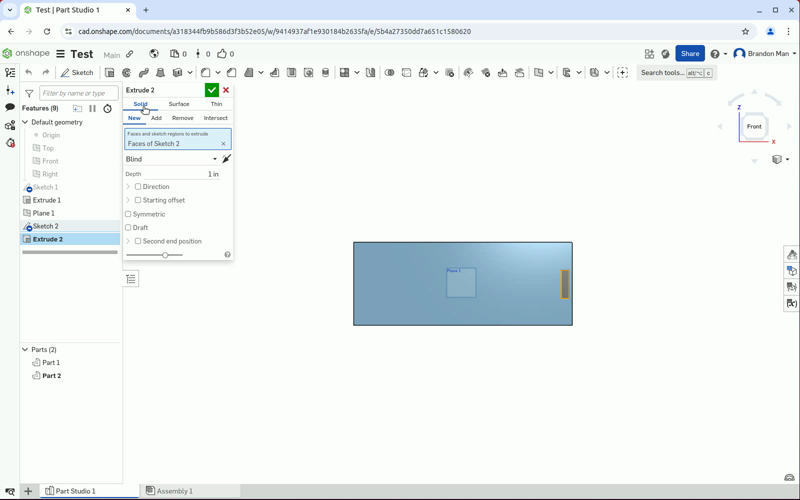
click(143, 106)
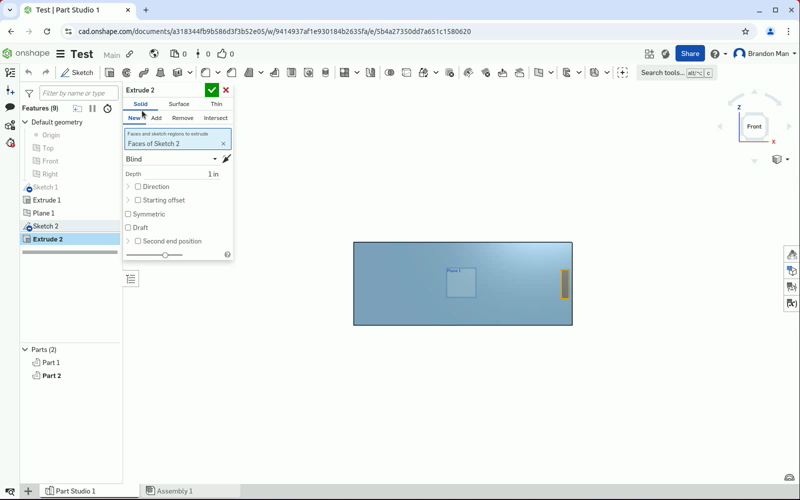
mouse_move(137, 120)
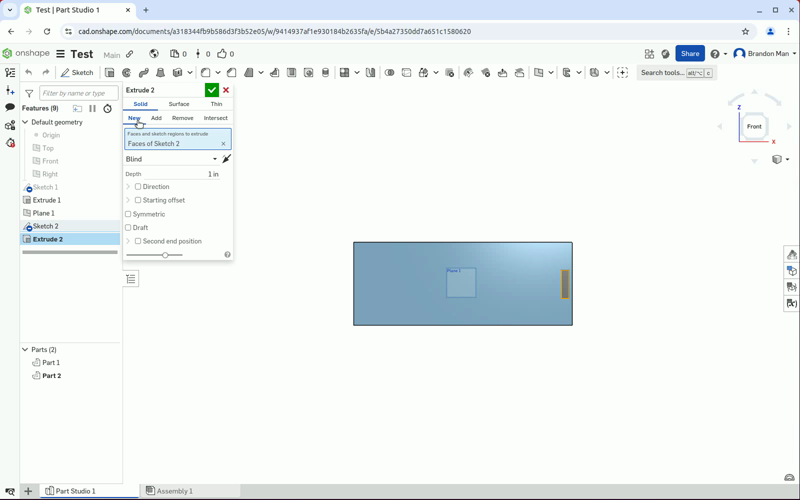
click(137, 120)
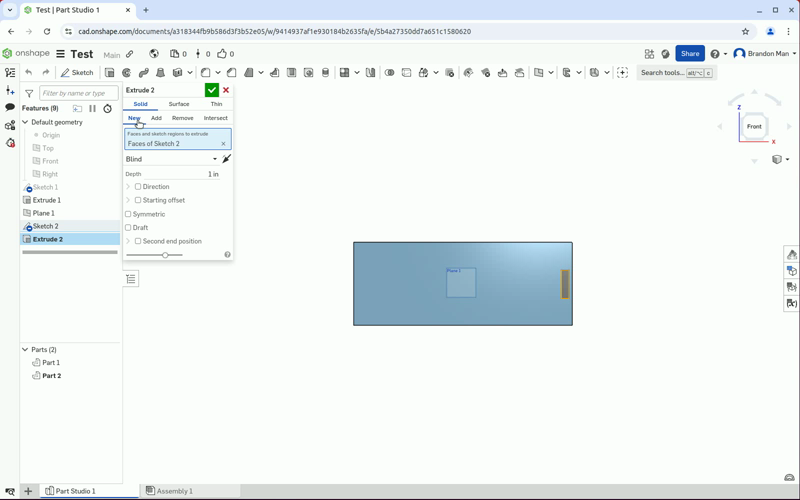
key(tab, 4)
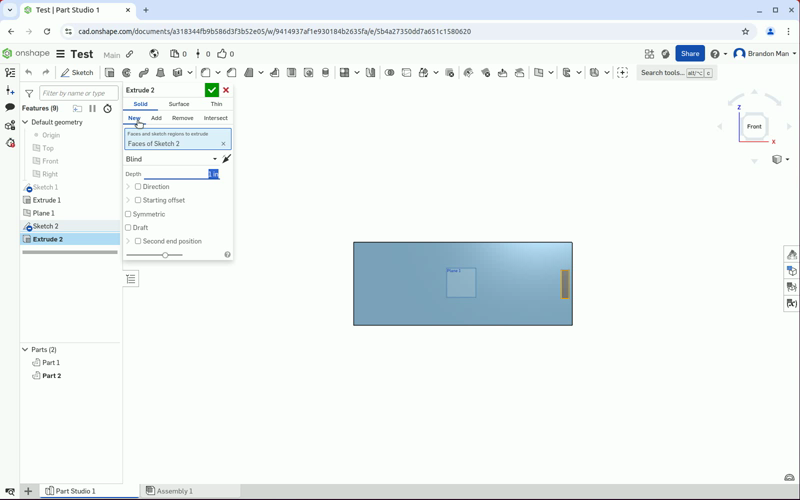
text(1.926)
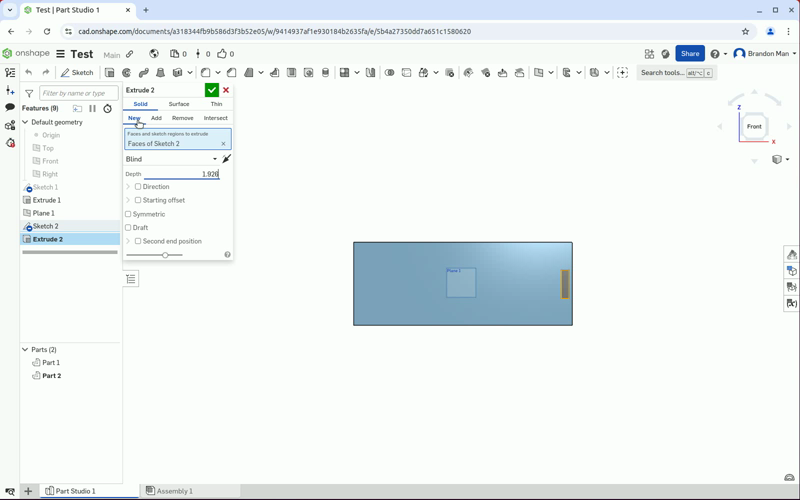
key(enter)
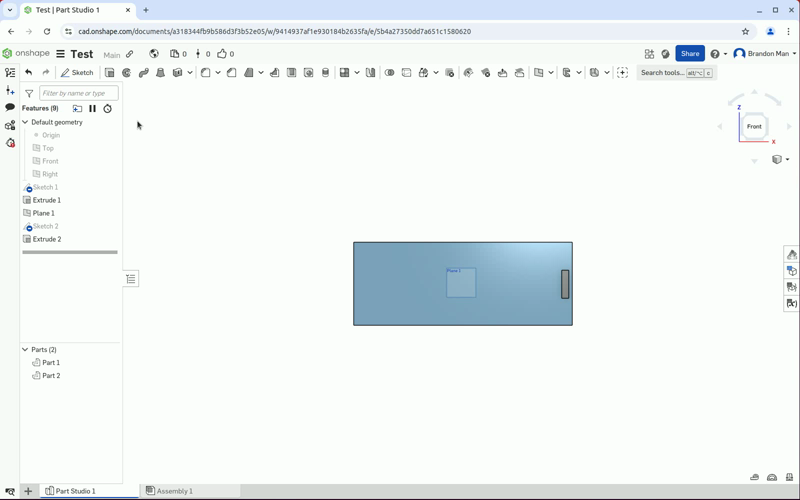
key(shift+h)
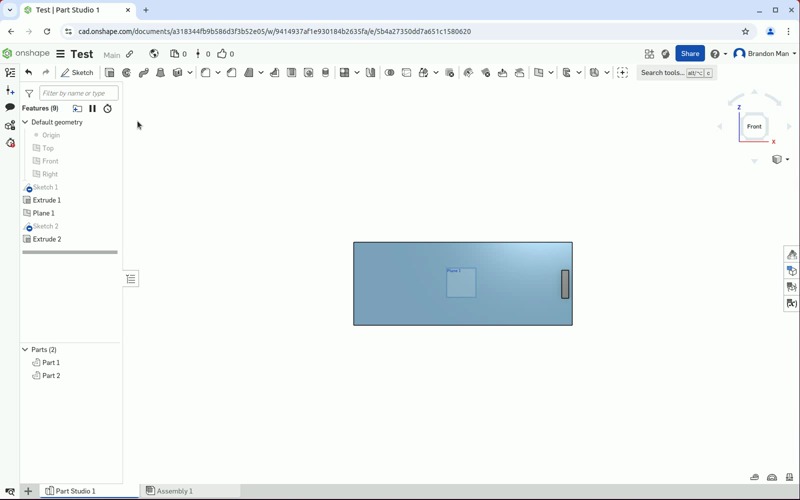
key(shift+h)
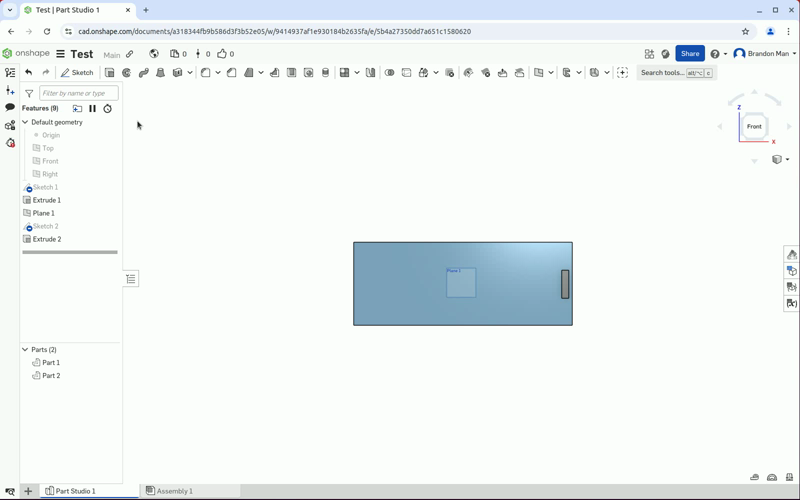
key(shift+7)
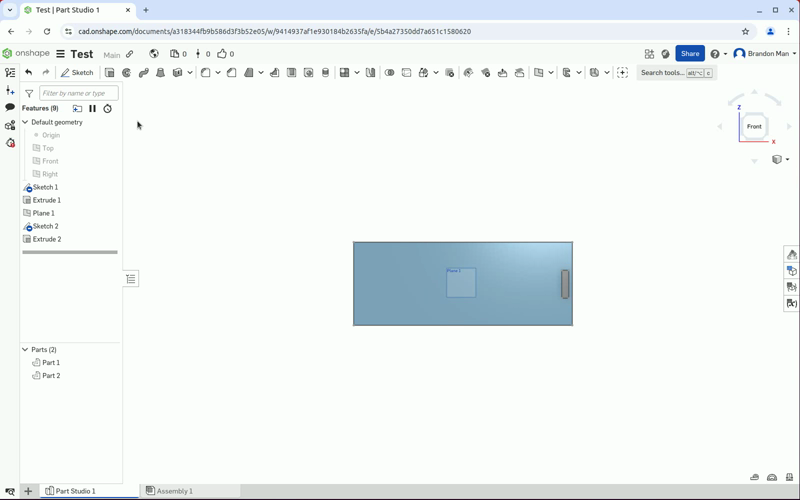
key(left, 2)
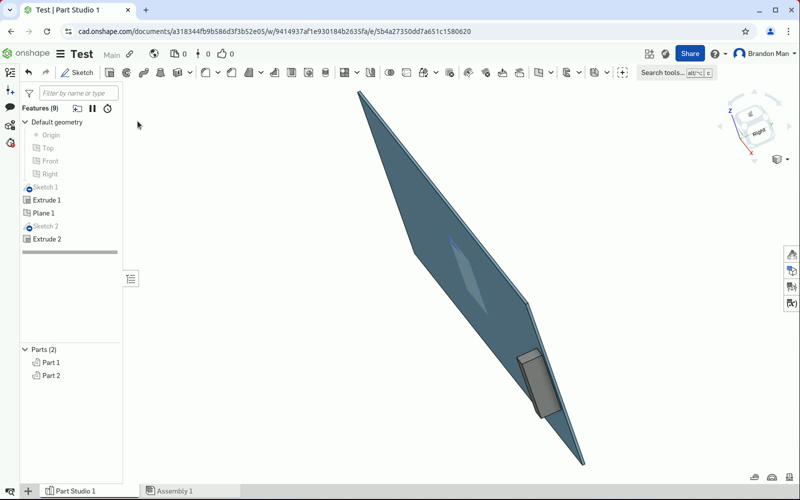
key(down, 2)
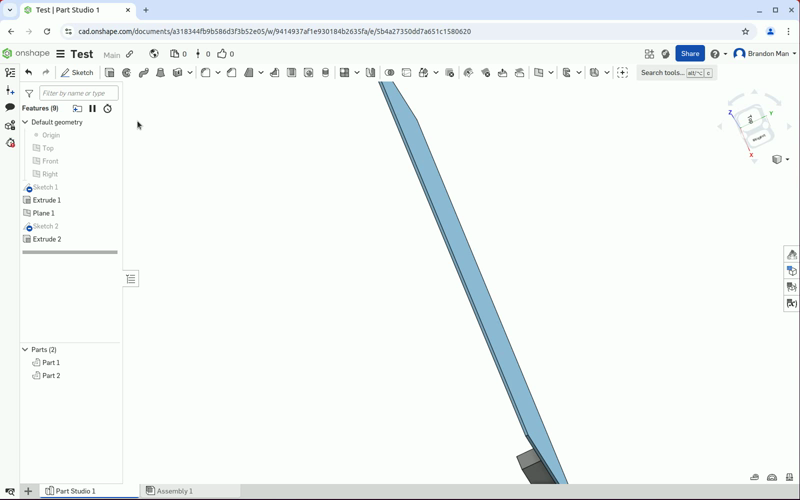
key(up, 2)
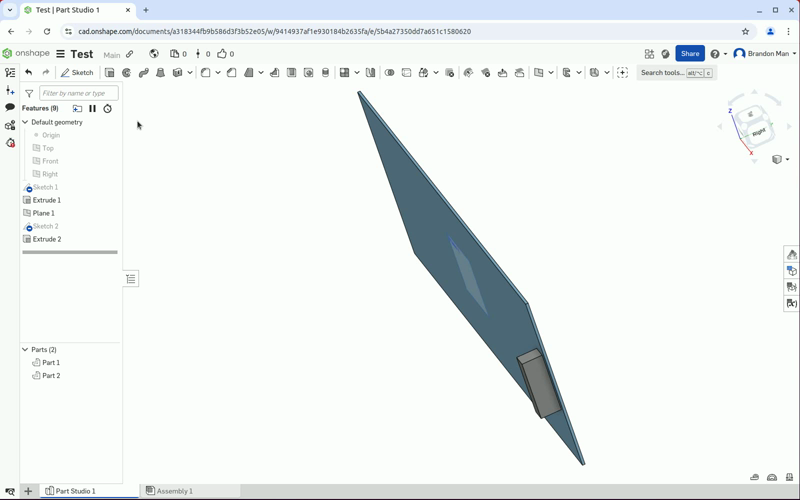
key(right, 2)
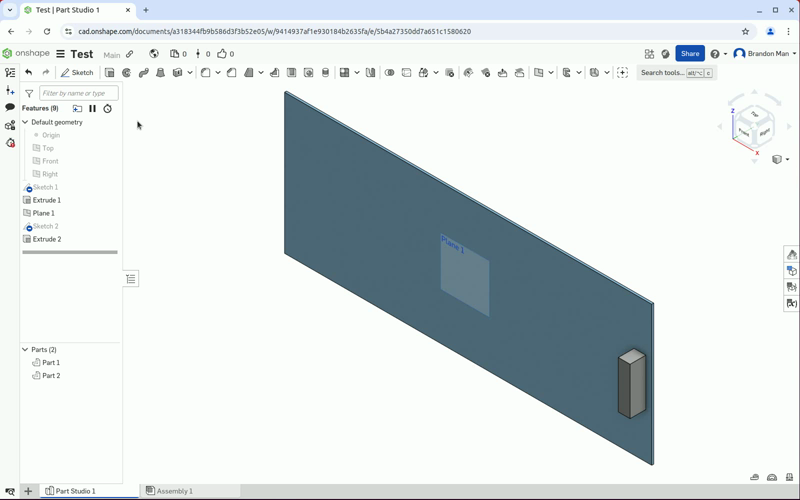
mouse_move(73, 189)
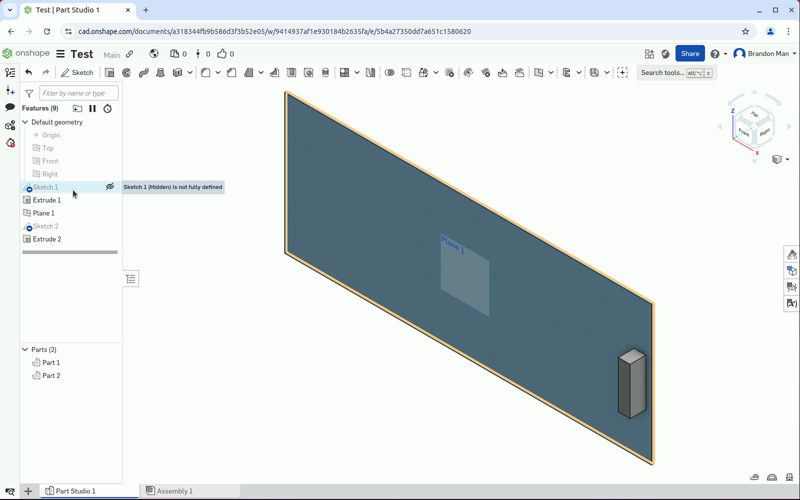
click(73, 189)